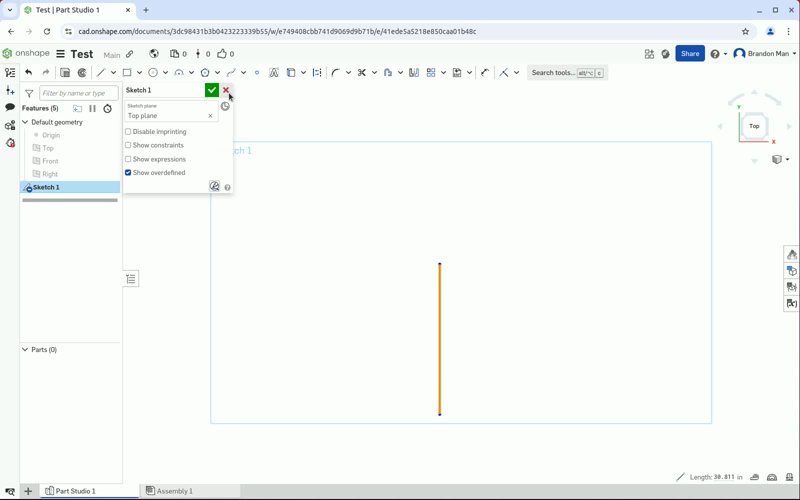
key(shift+h)
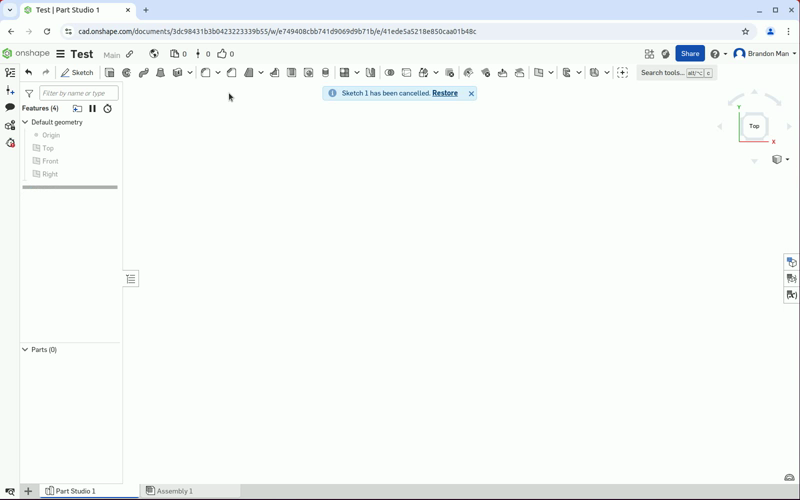
mouse_move(73, 352)
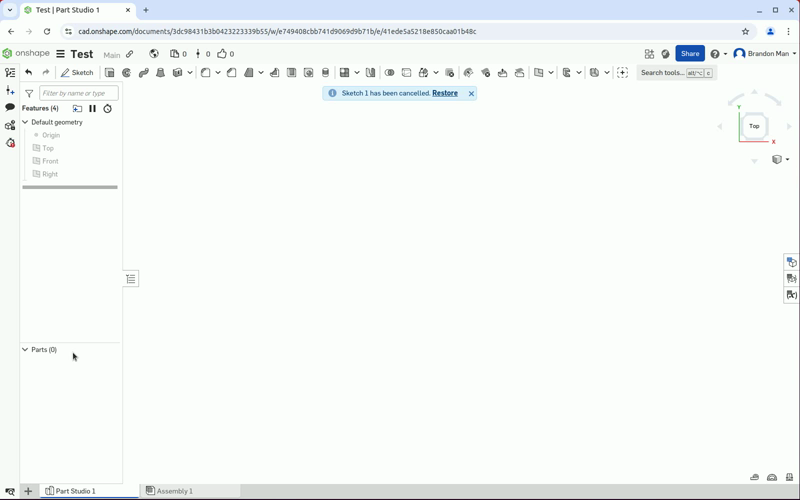
key(y)
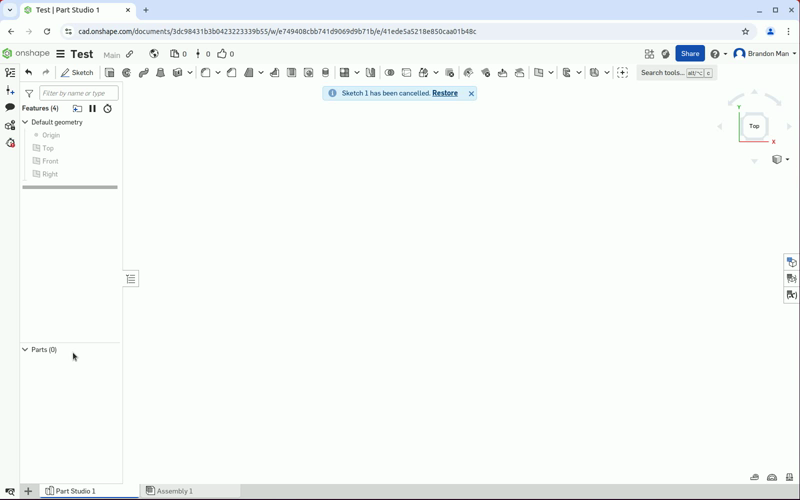
key(shift+p)
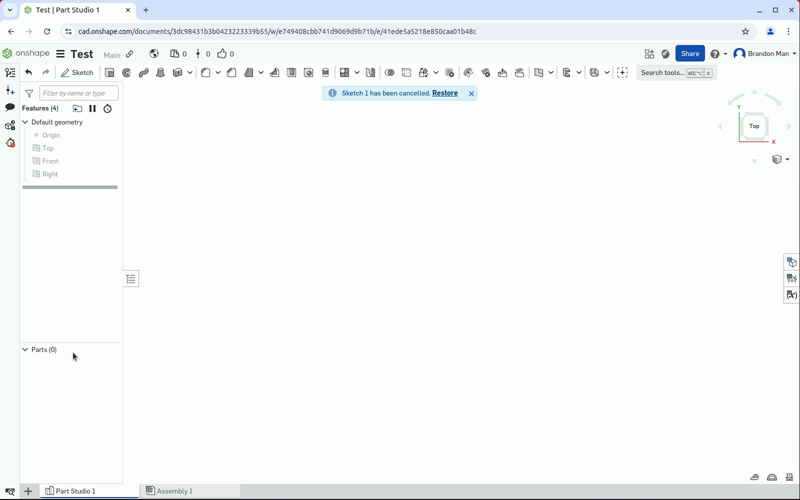
key(space)
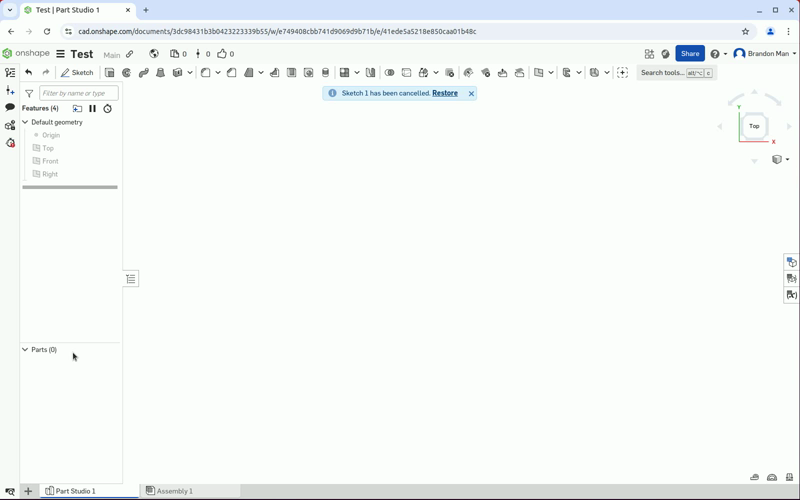
key_down(shift)
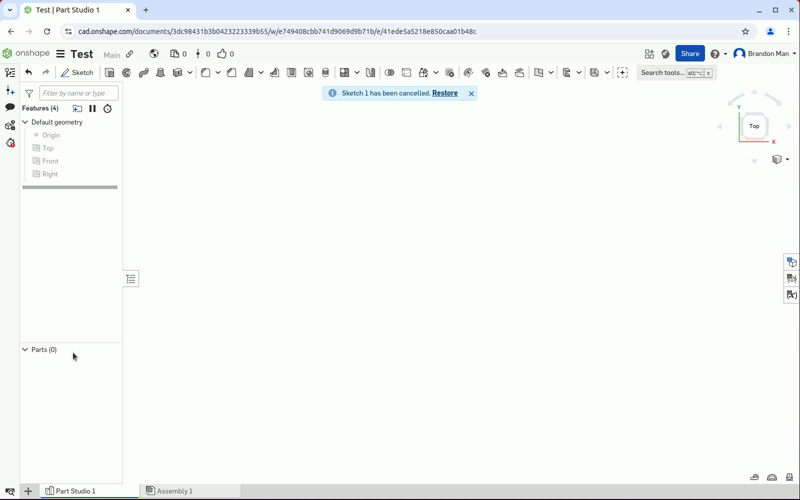
key(up)
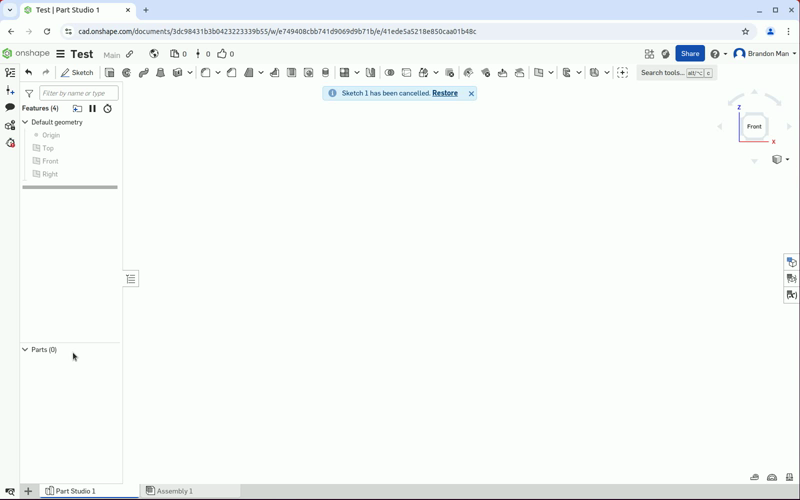
key_up(shift)
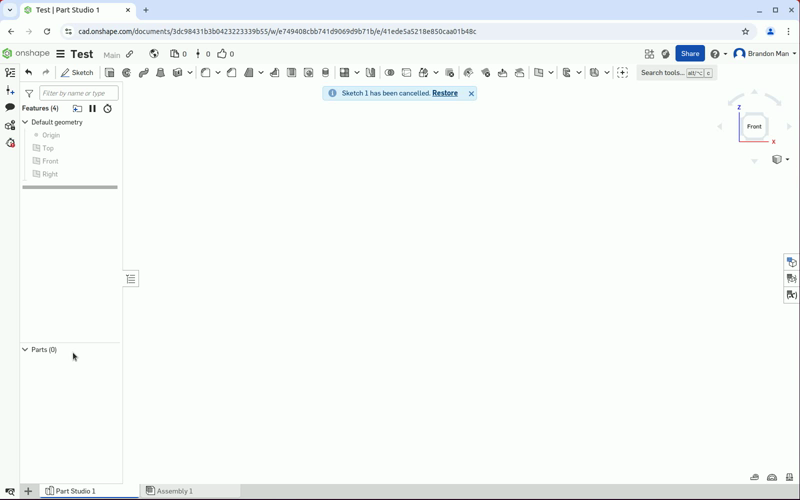
key(space)
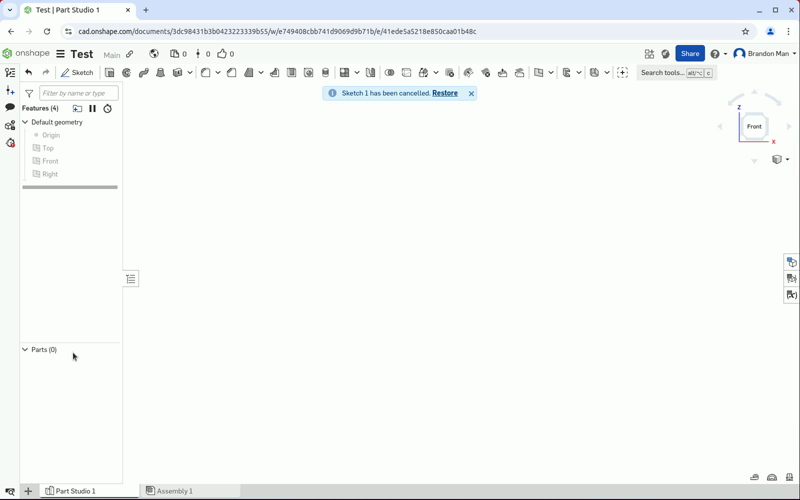
key_down(shift)
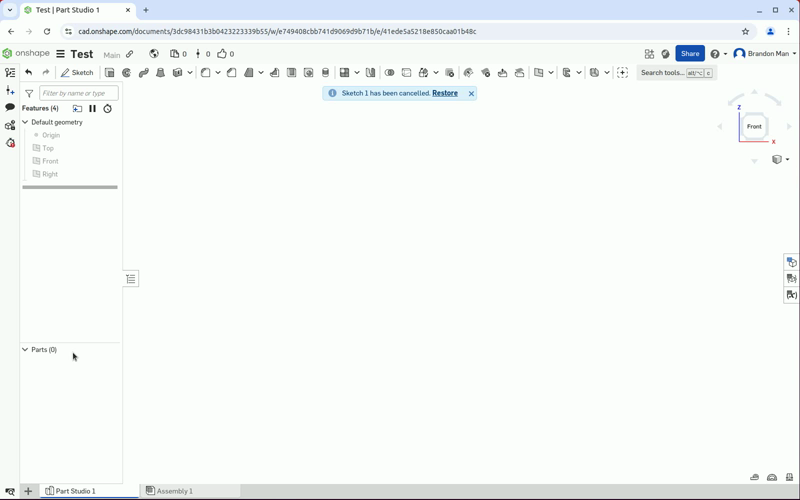
key(left)
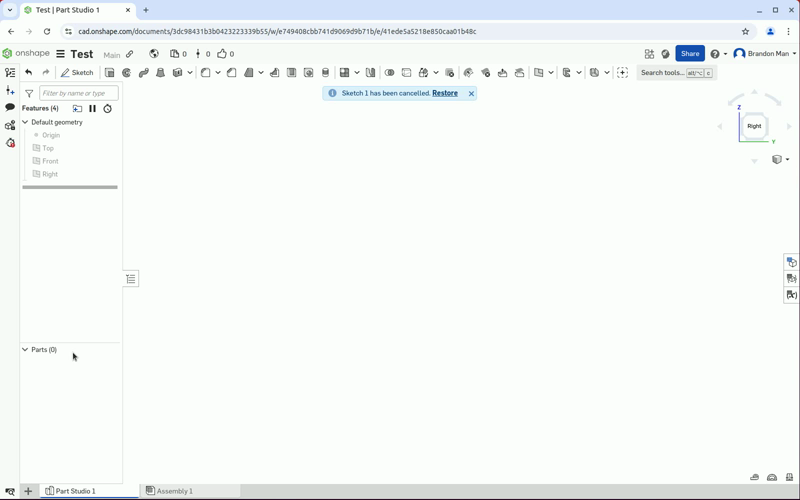
key_up(shift)
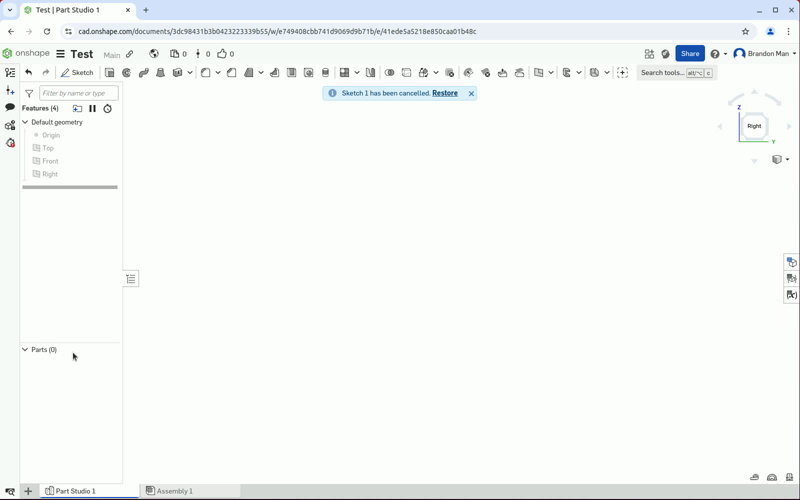
mouse_move(73, 352)
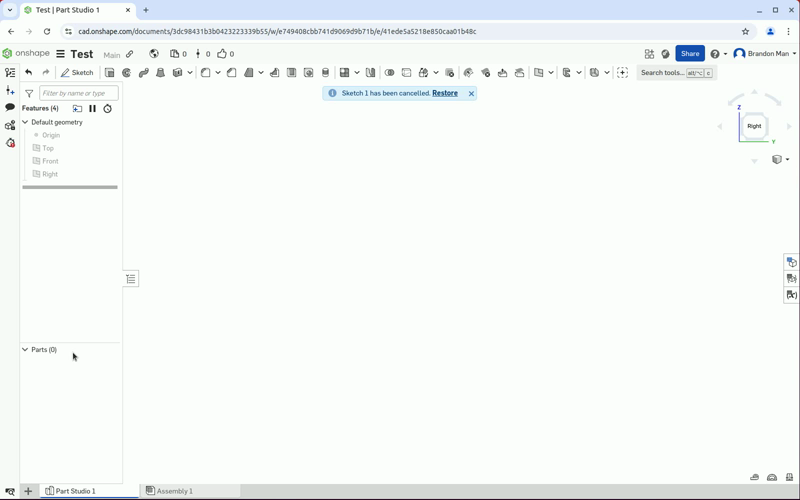
key(shift+y)
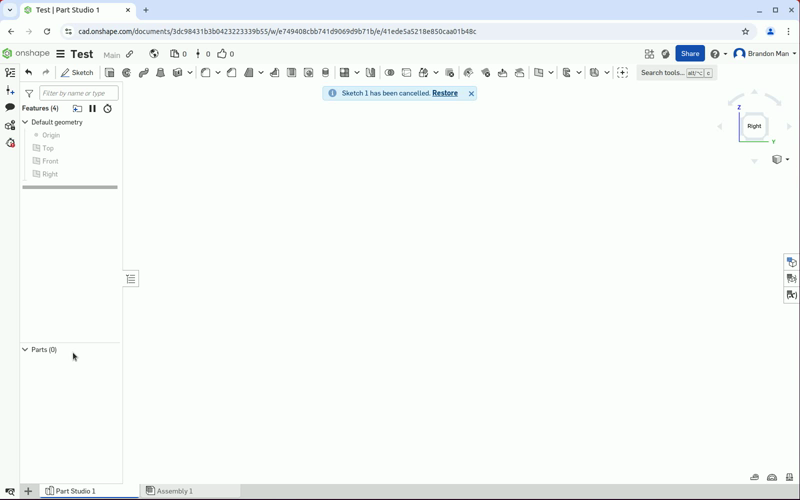
key(shift+s)
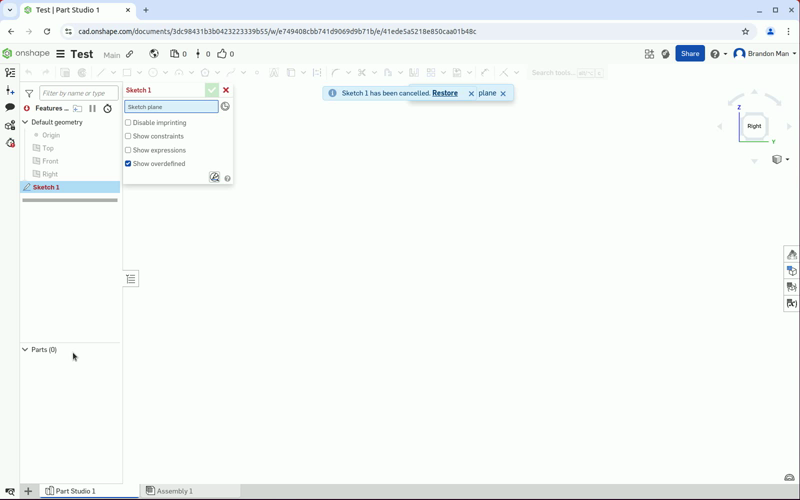
mouse_move(73, 176)
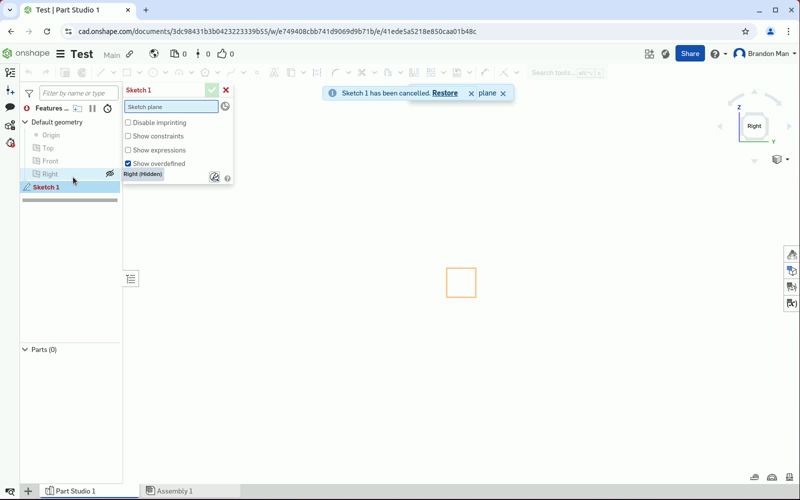
click(73, 176)
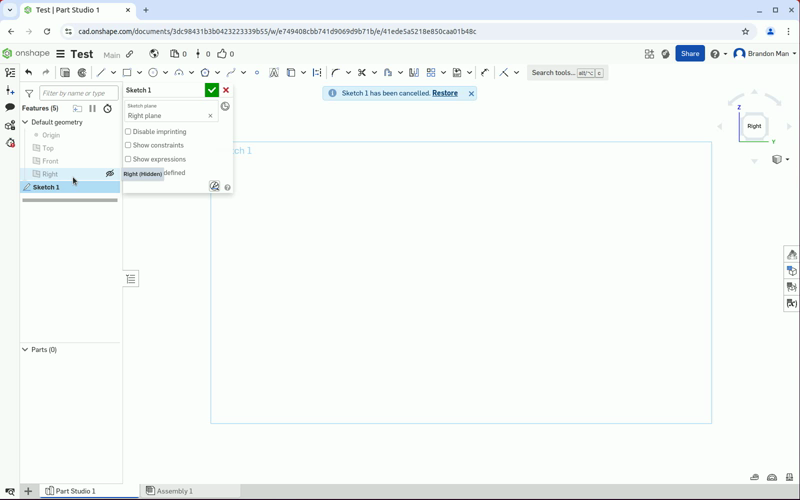
mouse_move(73, 352)
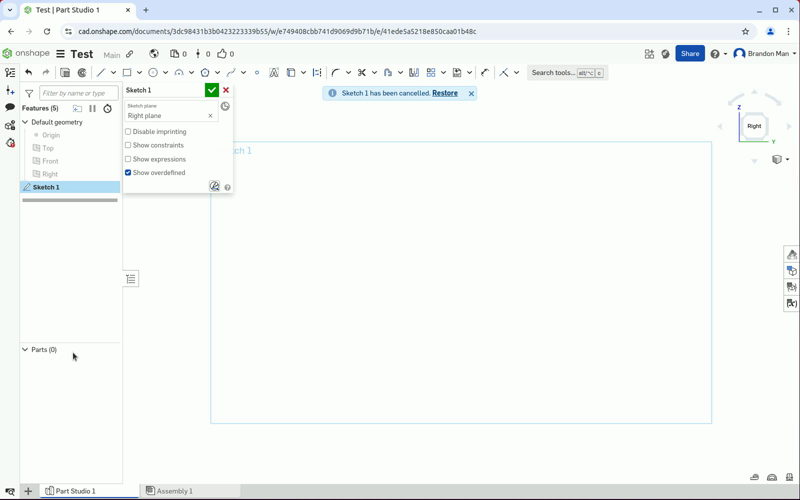
key(y)
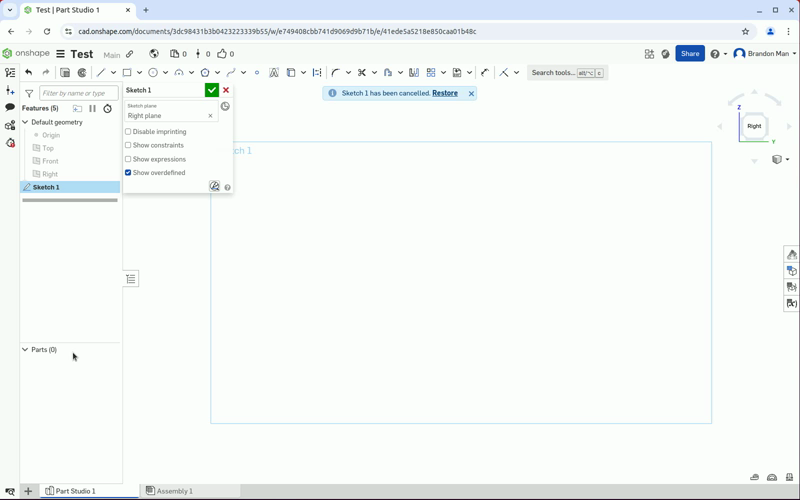
key(l)
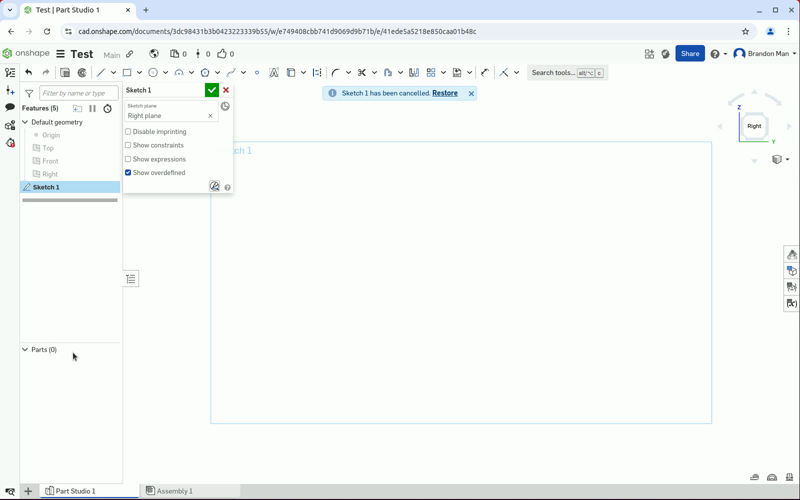
key_down(shift)
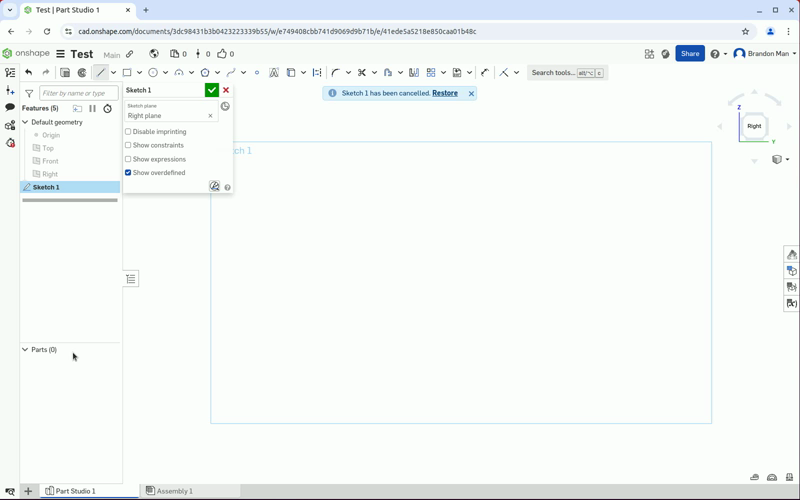
mouse_move(429, 360)
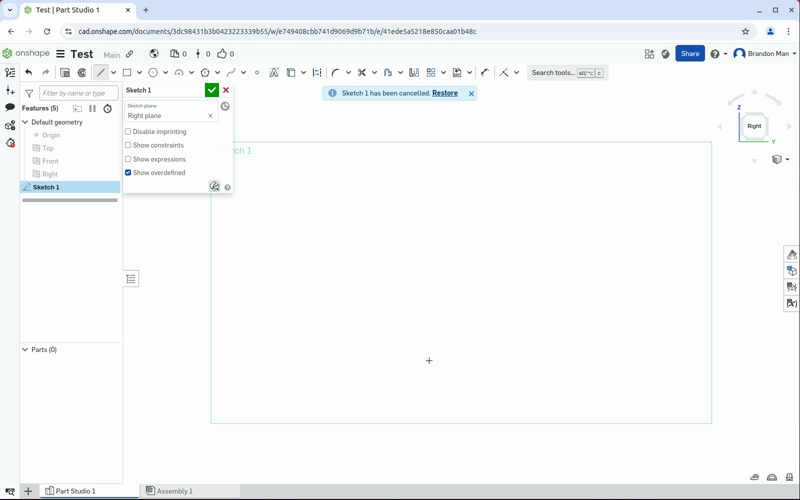
click(429, 360)
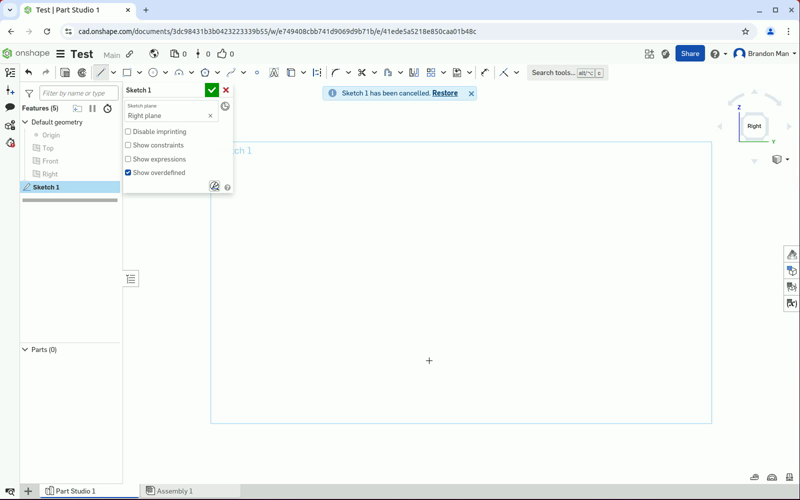
key_up(shift)
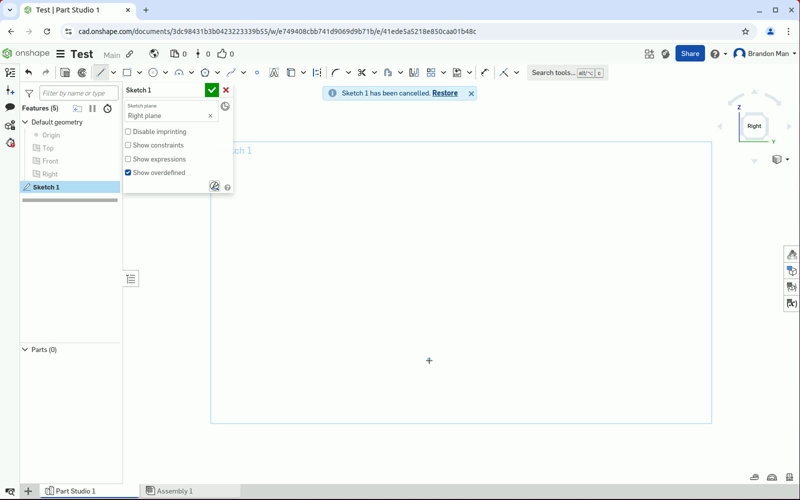
key_down(shift)
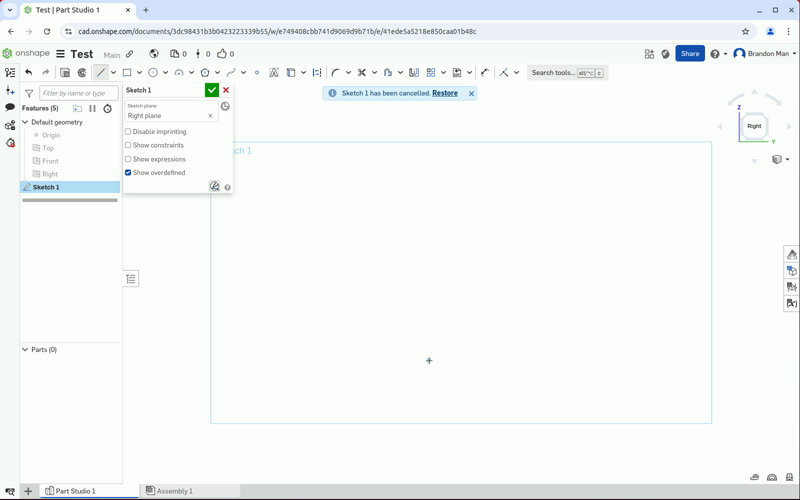
mouse_move(492, 360)
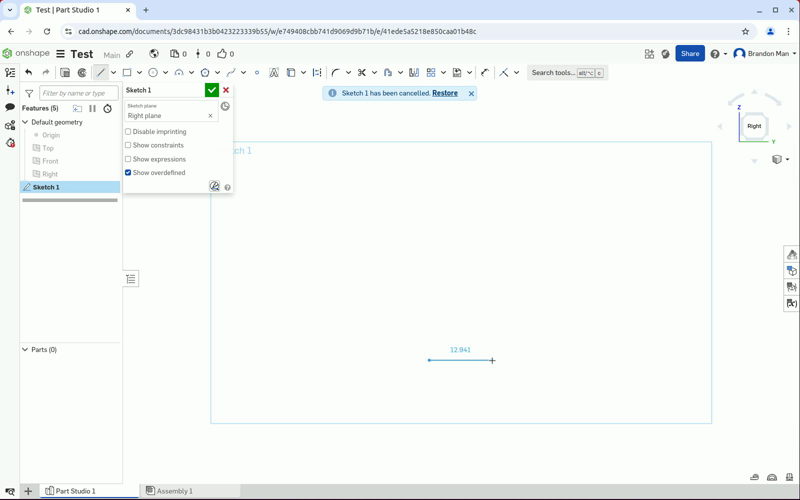
click(492, 360)
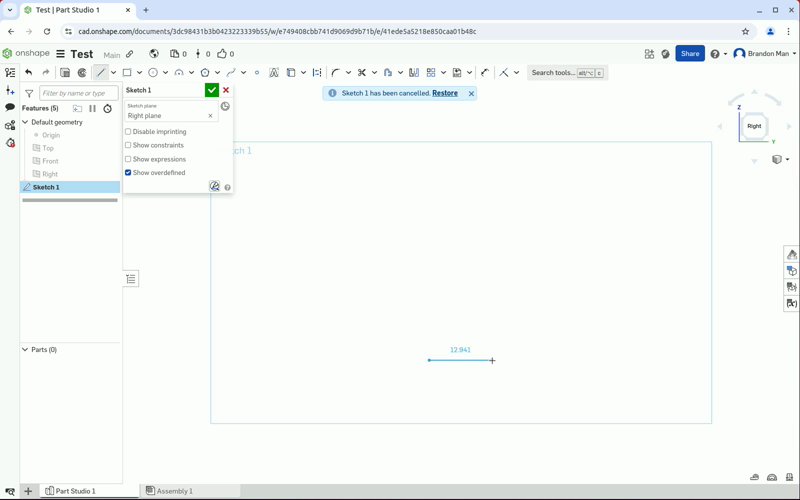
key_up(shift)
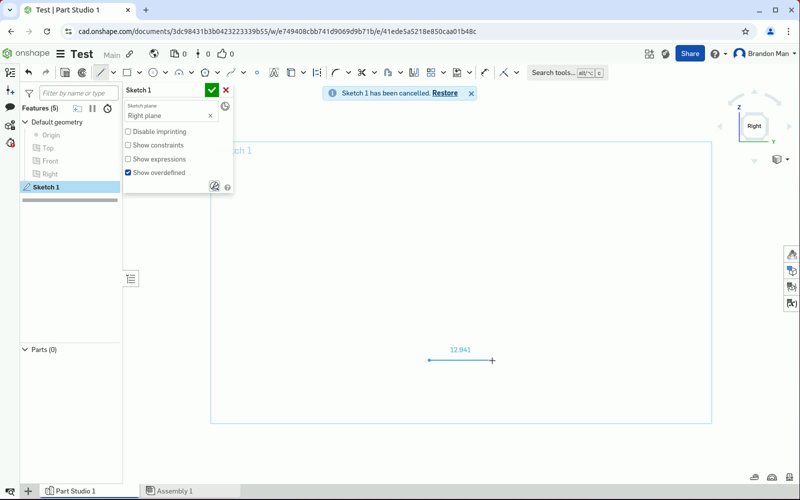
key_down(shift)
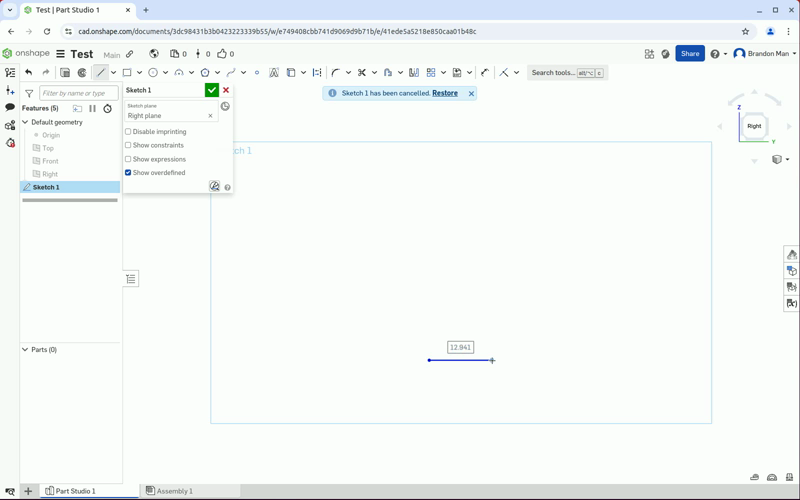
mouse_move(492, 207)
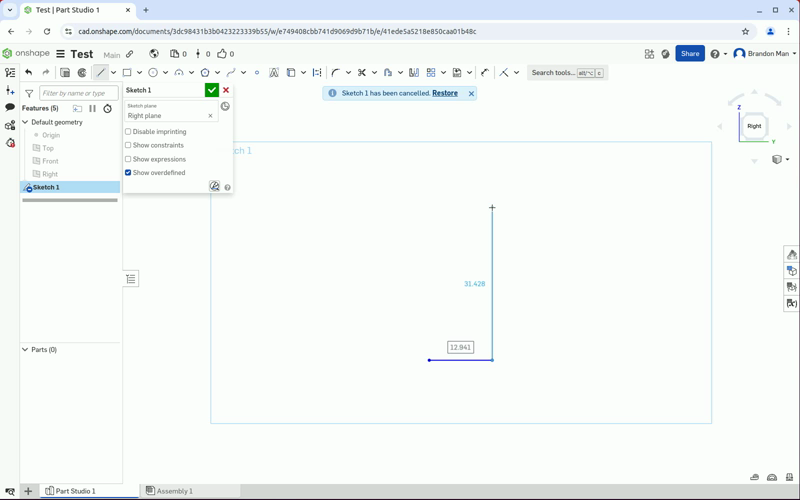
click(492, 207)
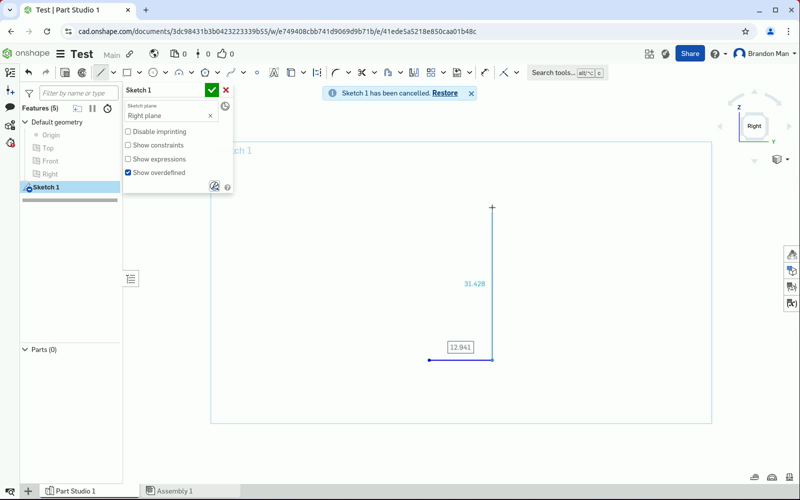
key_up(shift)
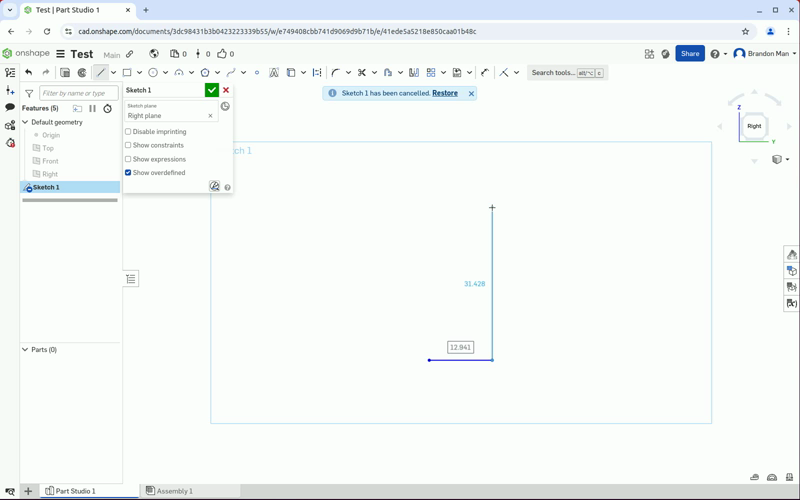
key_down(shift)
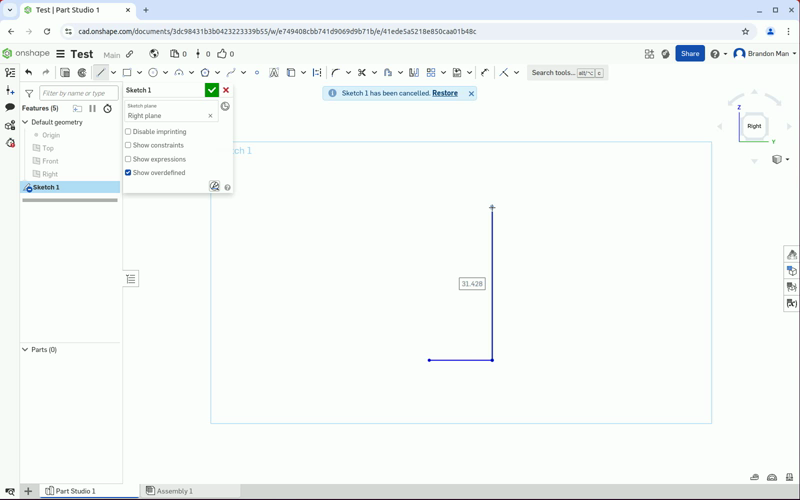
mouse_move(429, 207)
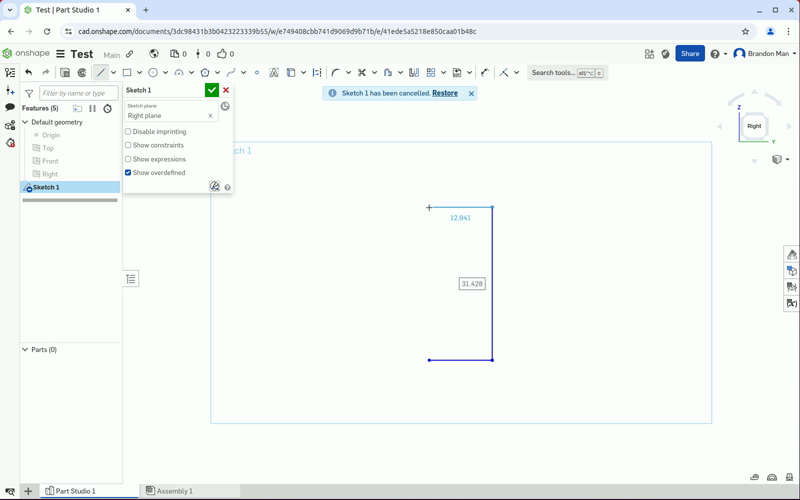
click(429, 207)
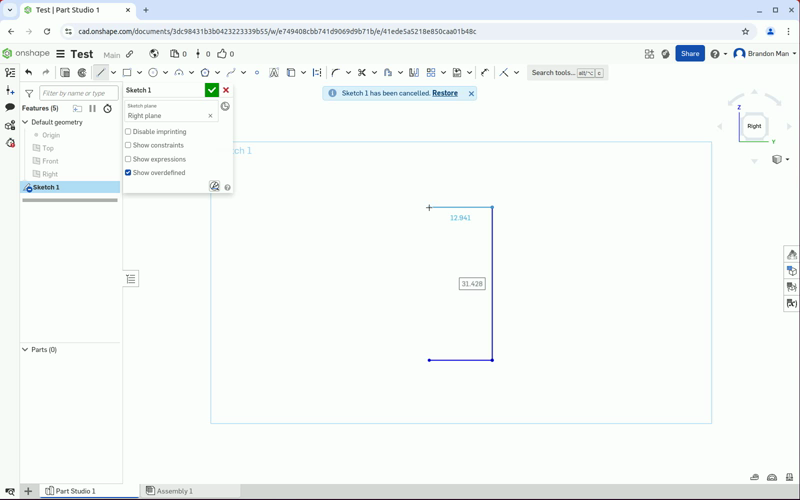
key_up(shift)
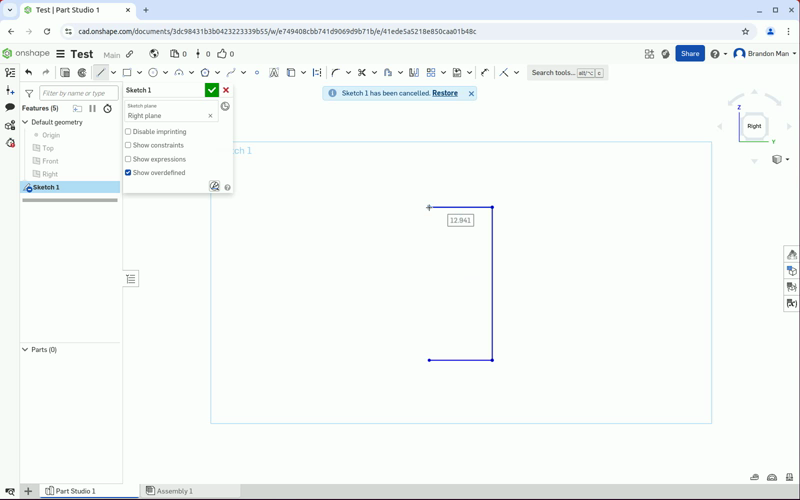
key_down(shift)
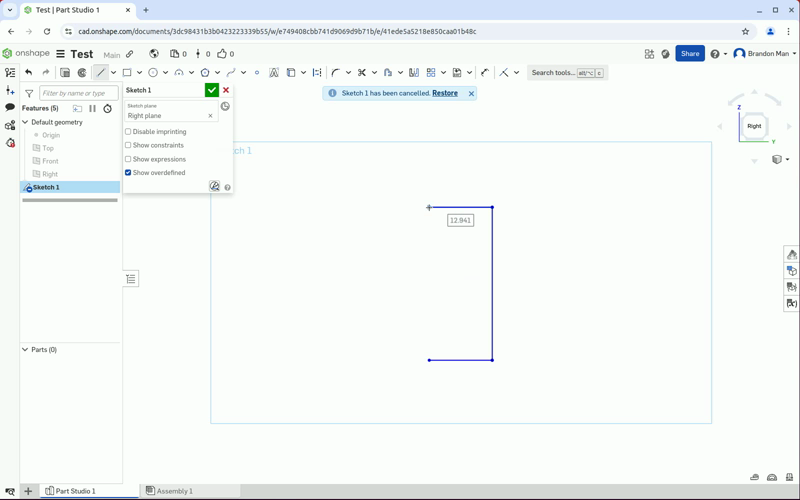
mouse_move(429, 360)
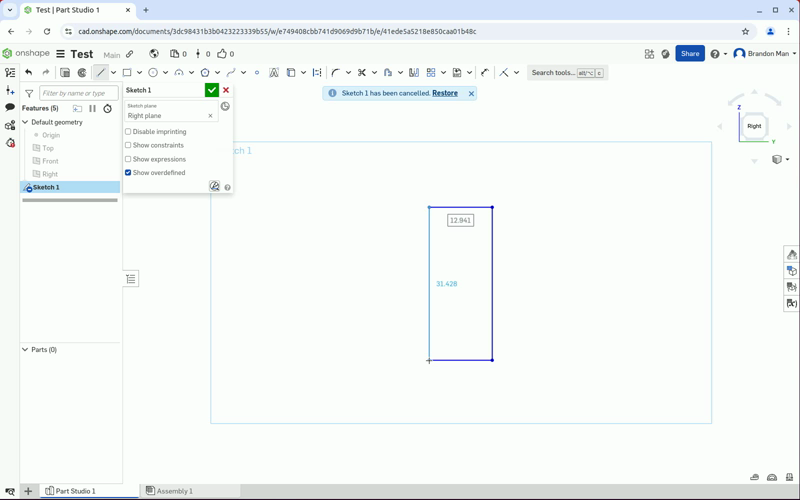
key_up(shift)
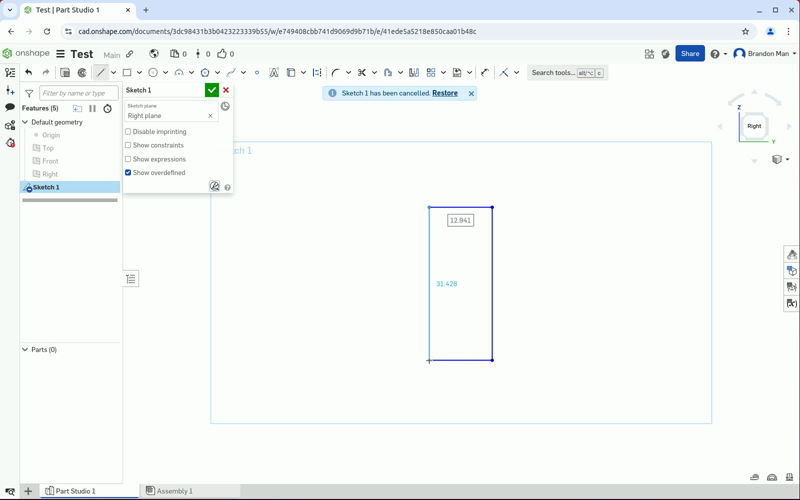
click(429, 360)
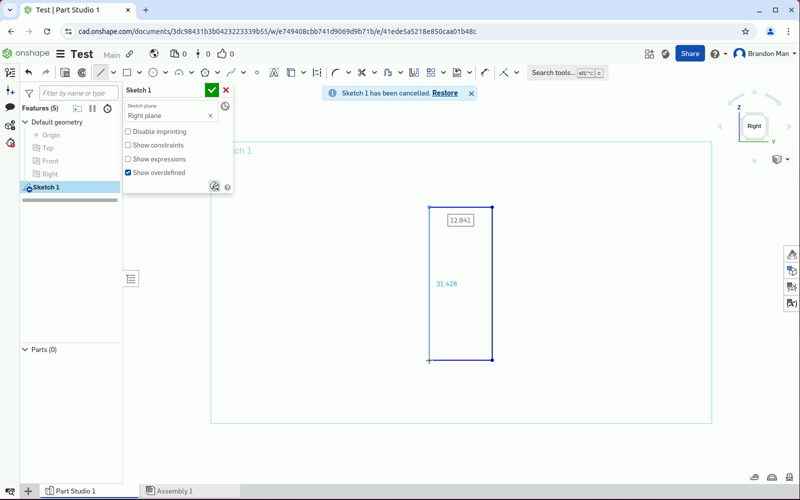
key(esc)
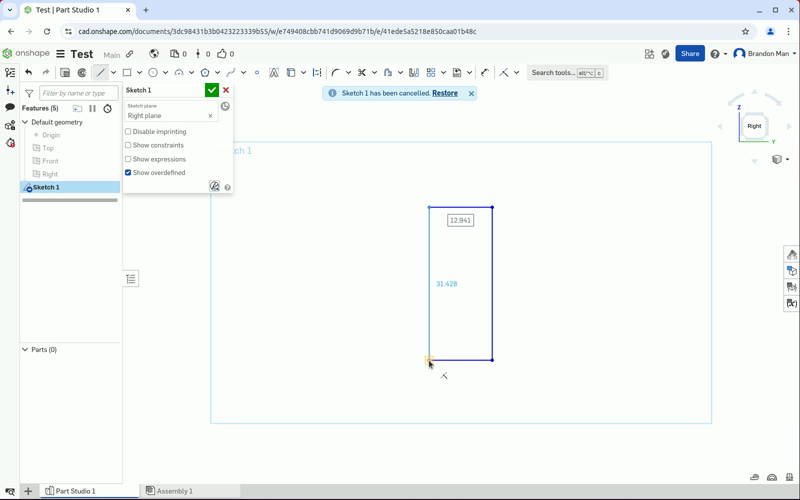
mouse_move(466, 223)
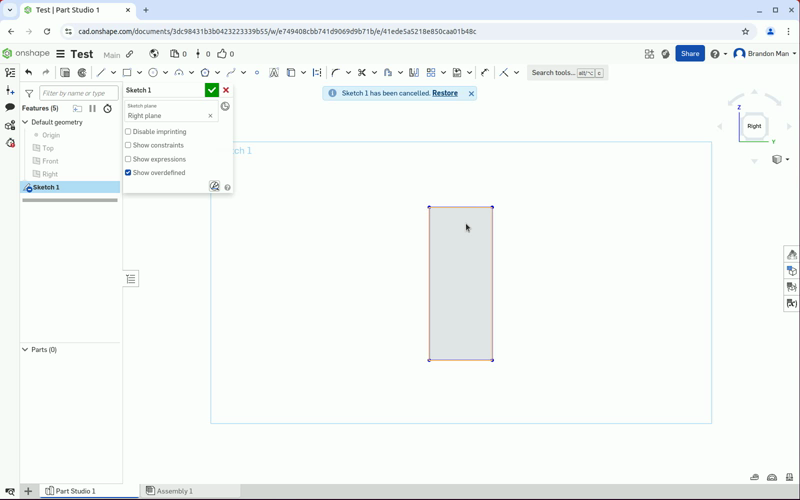
click(466, 223)
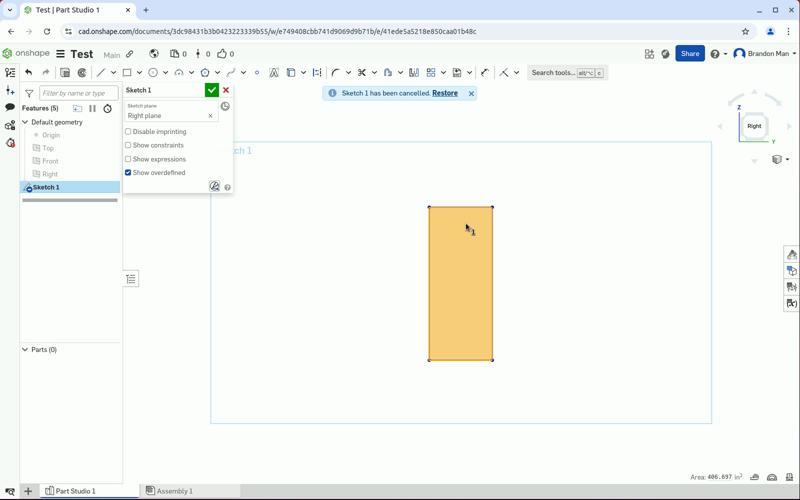
mouse_move(73, 352)
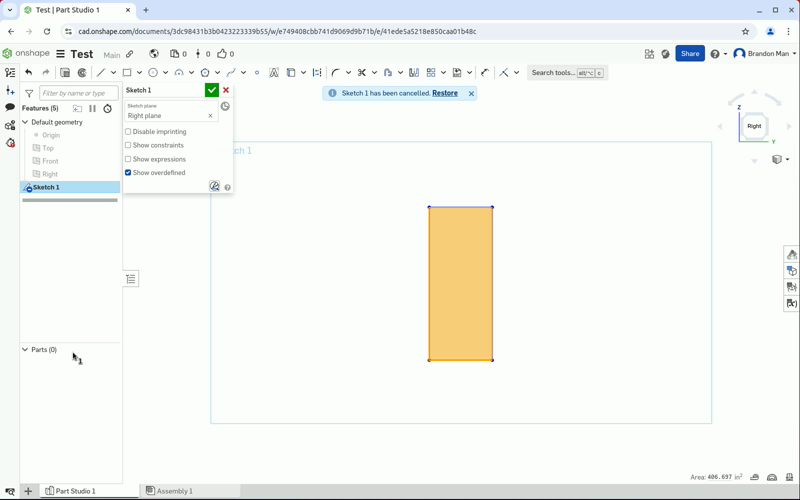
key(shift+y)
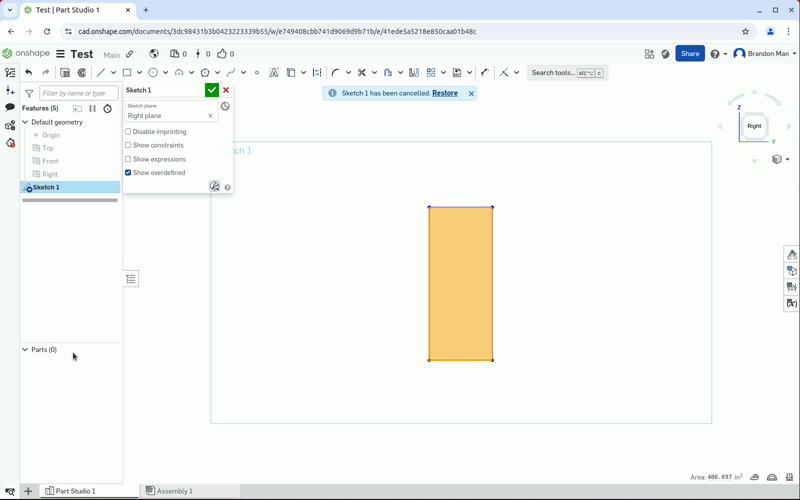
key(shift+e)
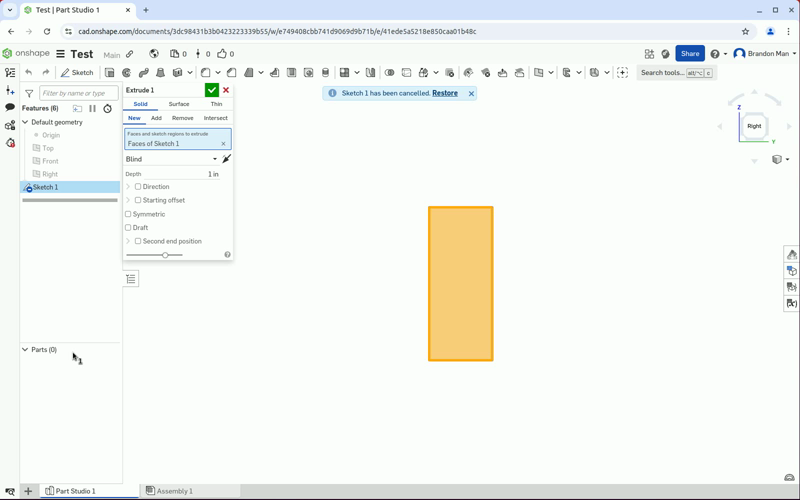
mouse_move(143, 106)
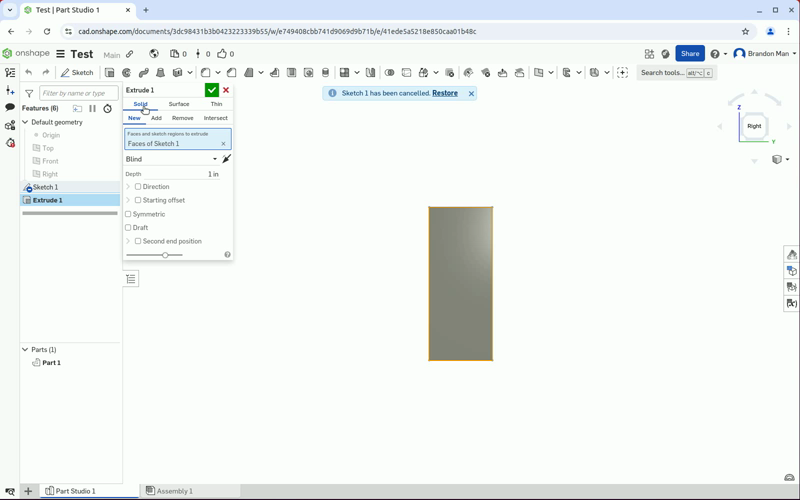
click(143, 106)
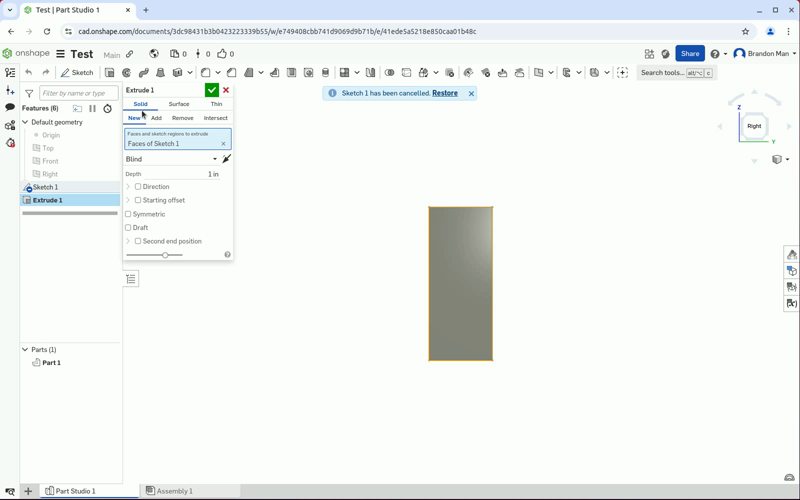
mouse_move(137, 120)
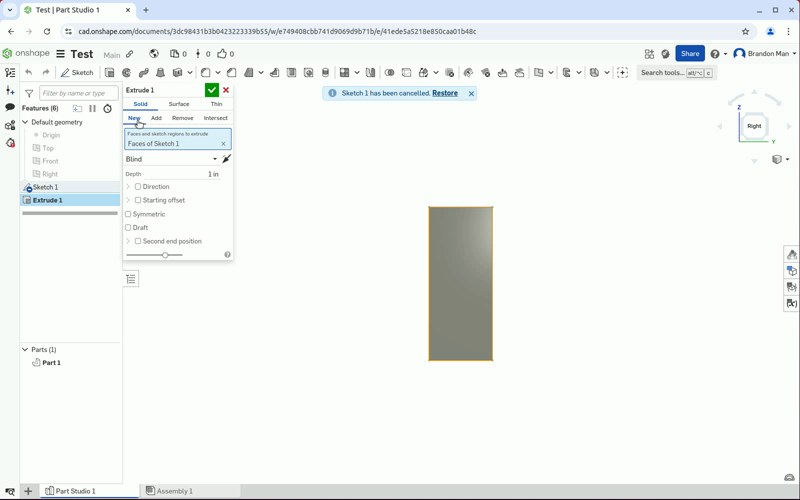
click(137, 120)
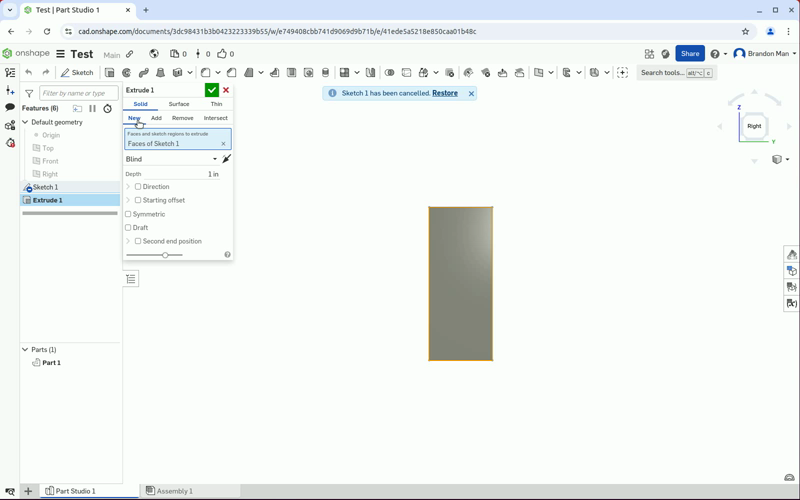
key(tab, 4)
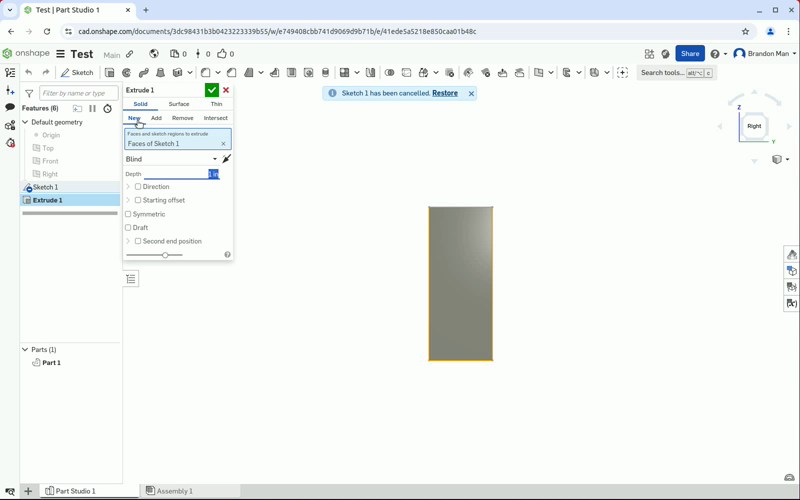
text(20.22)
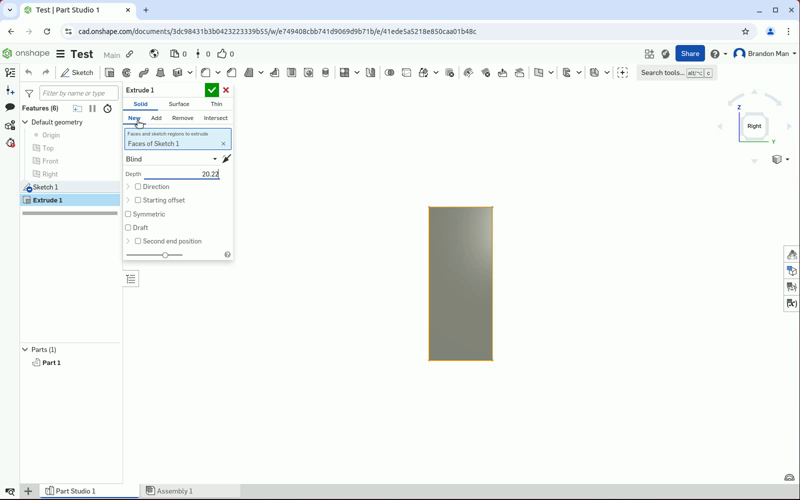
key(tab, 3)
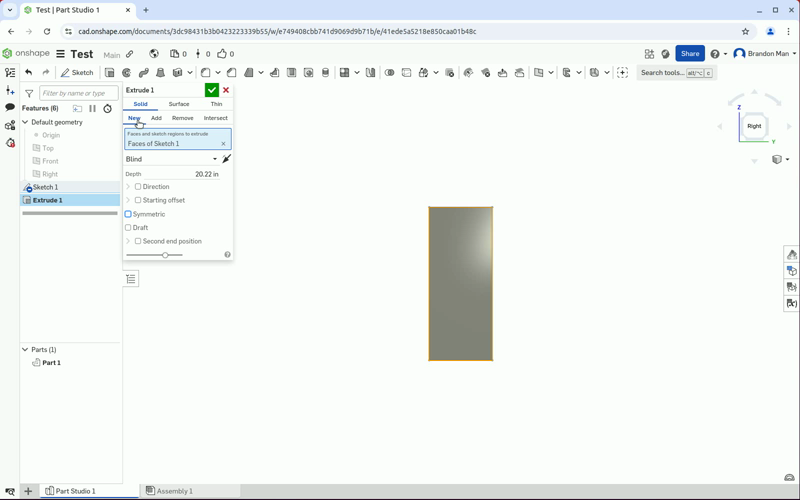
key(space)
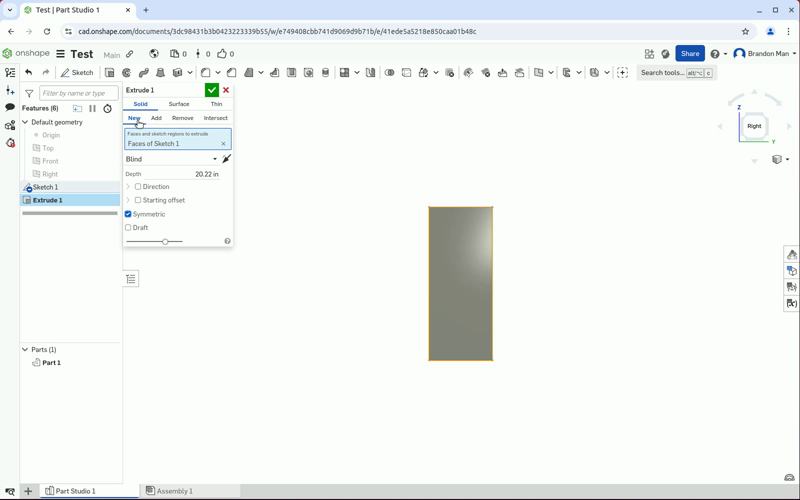
key(enter)
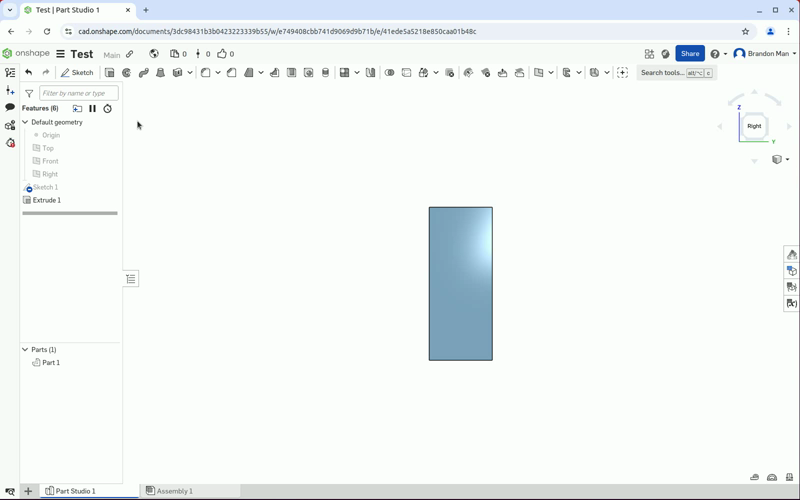
key(shift+h)
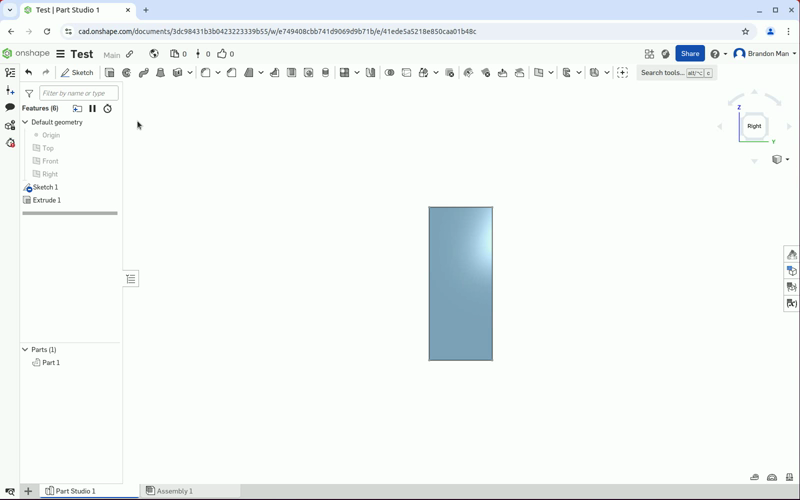
key(shift+h)
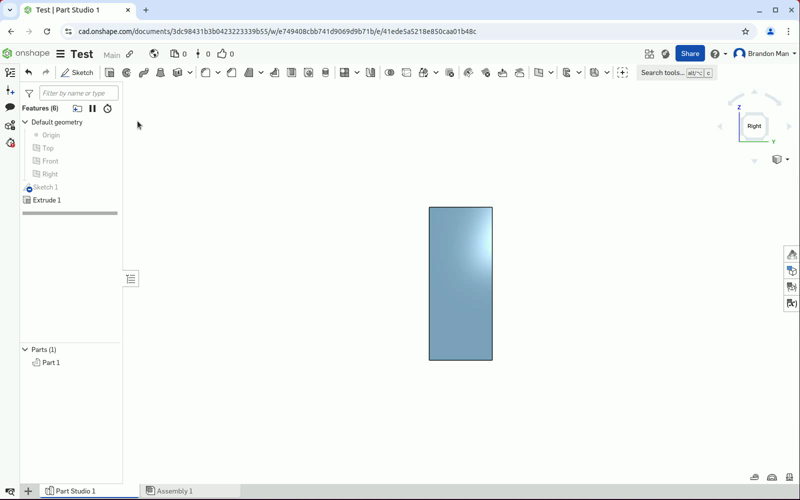
mouse_move(73, 189)
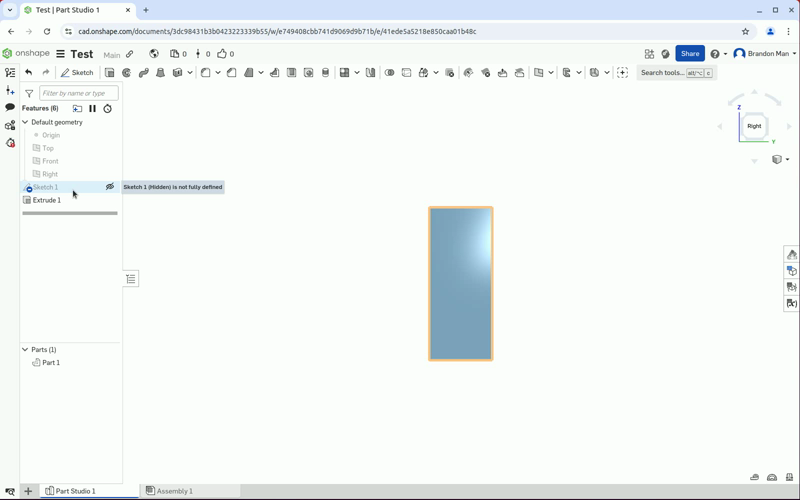
click(73, 189)
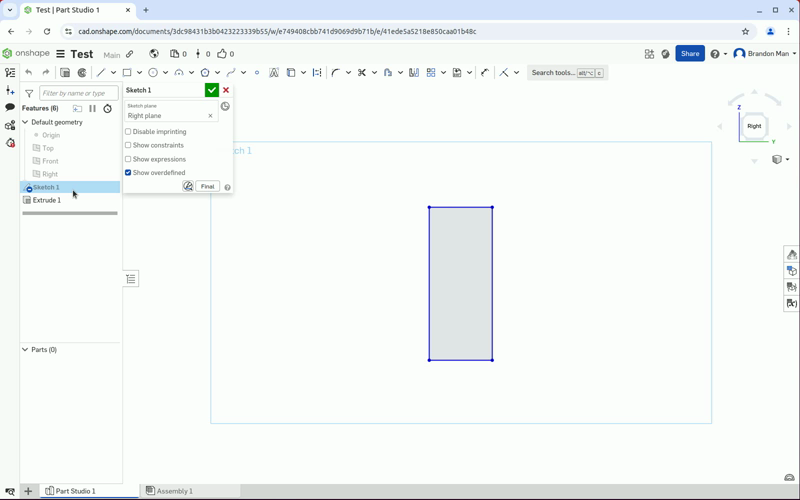
mouse_move(229, 92)
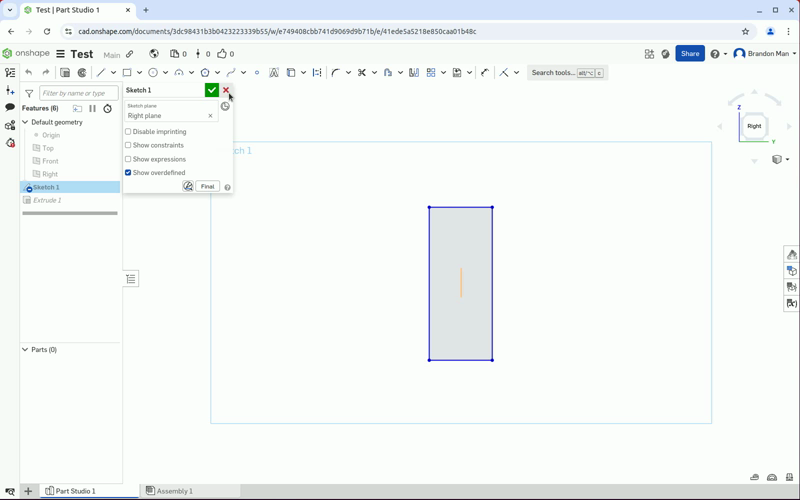
click(229, 92)
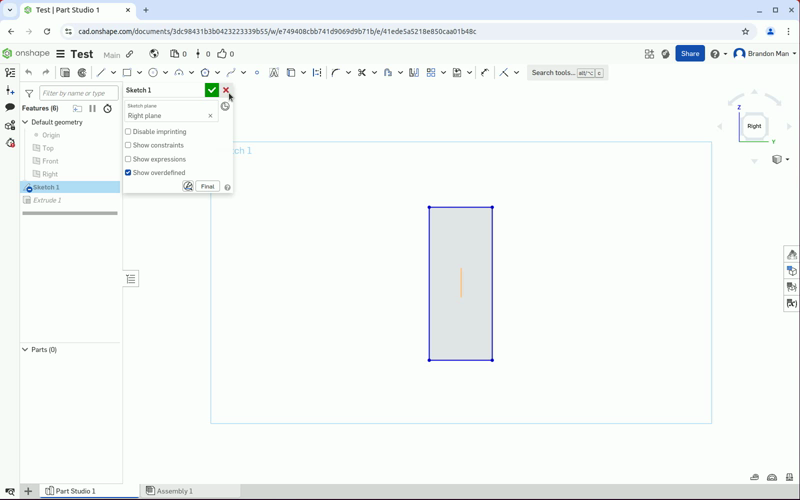
key(shift+s)
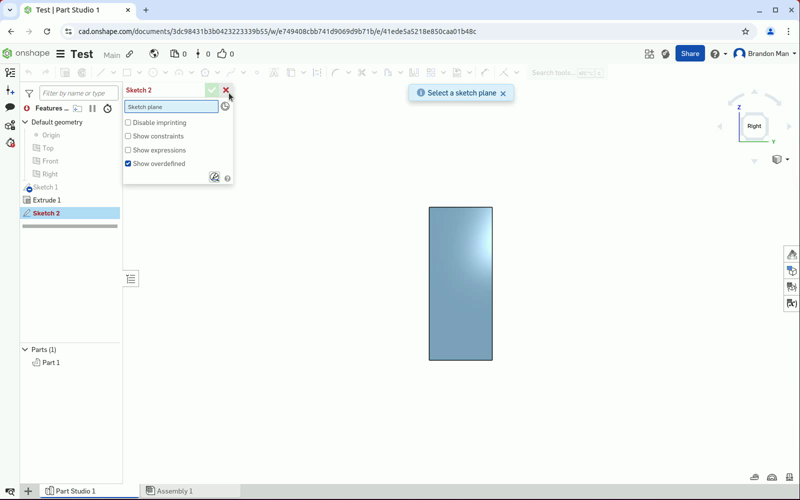
mouse_move(73, 176)
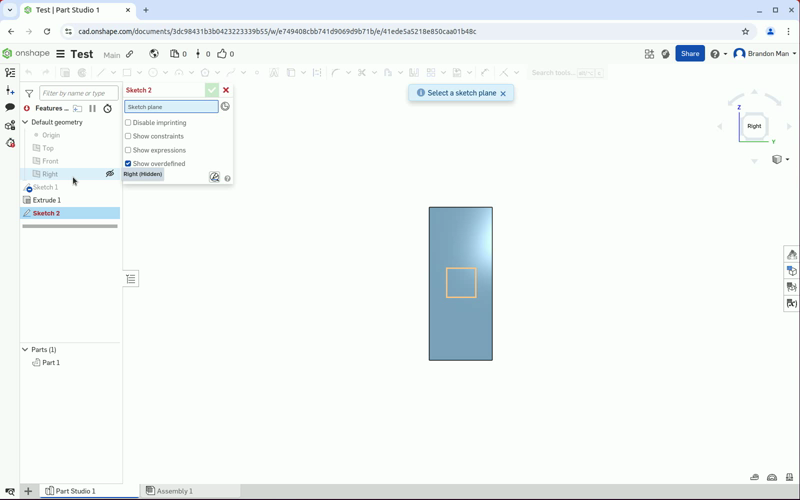
click(73, 176)
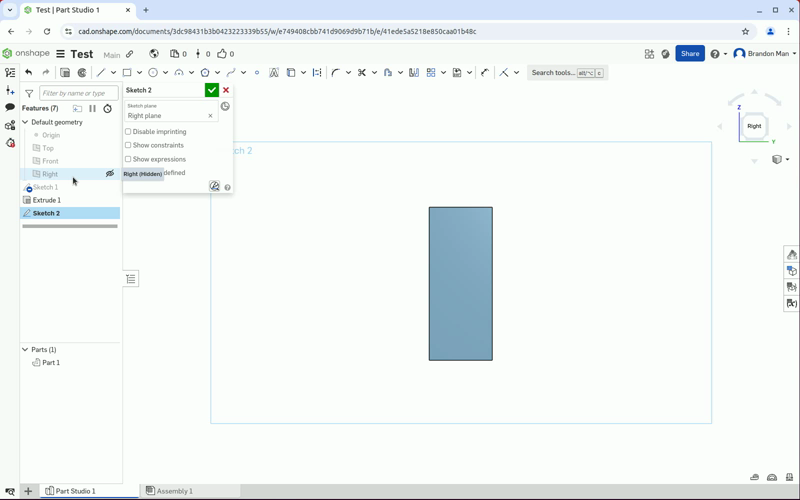
mouse_move(73, 352)
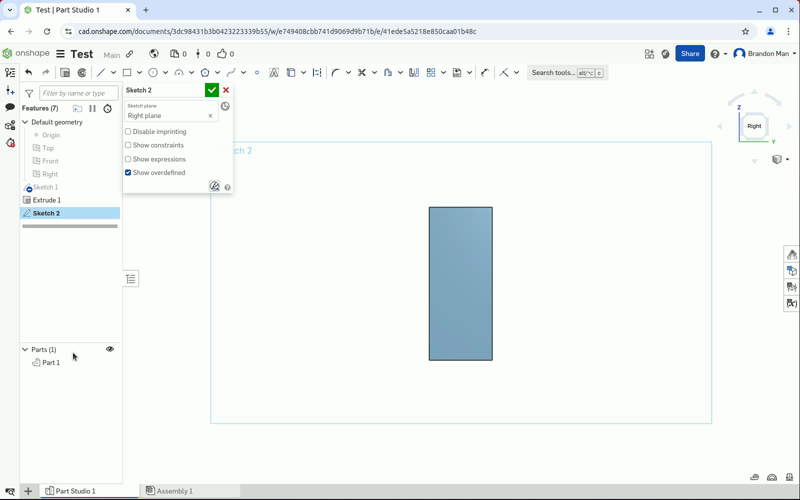
key(y)
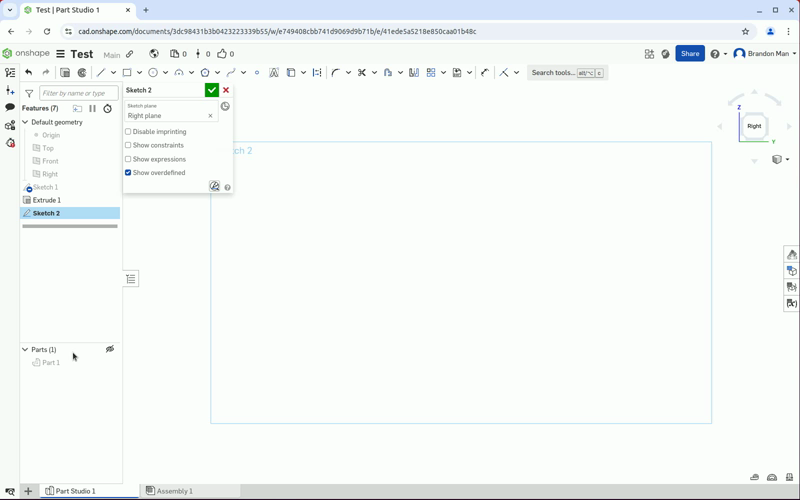
key(l)
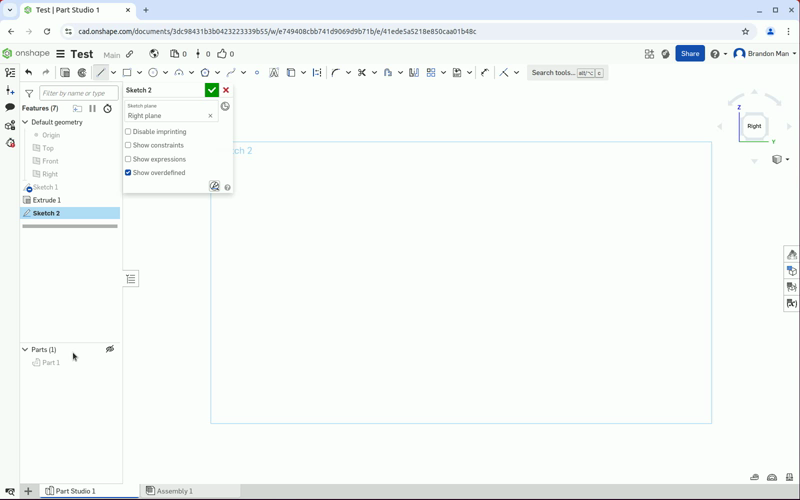
key_down(shift)
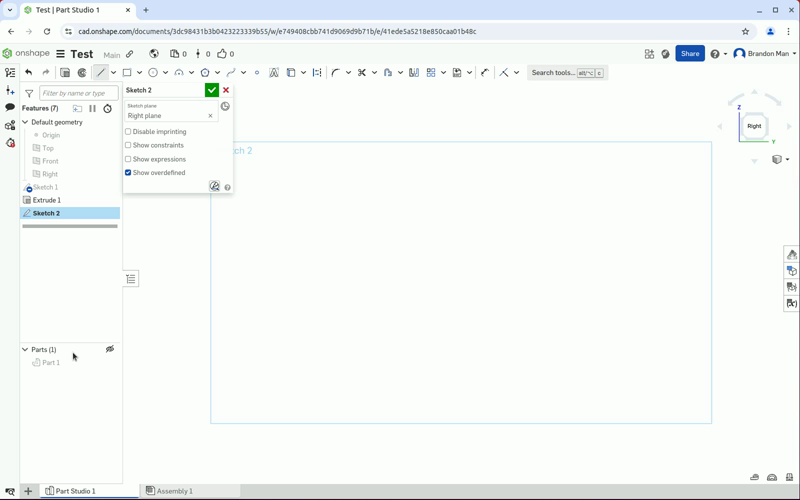
mouse_move(429, 205)
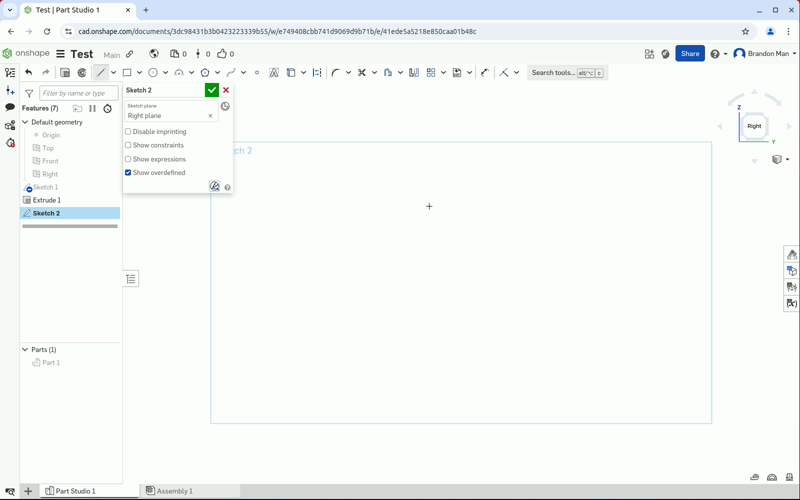
click(429, 205)
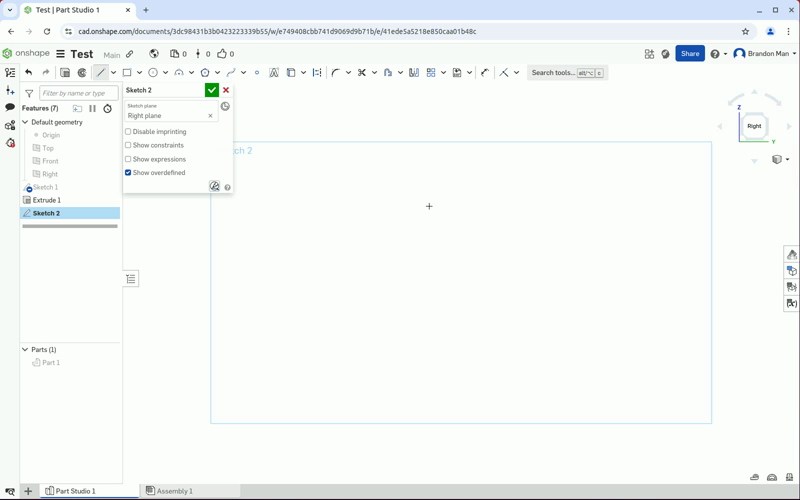
key_up(shift)
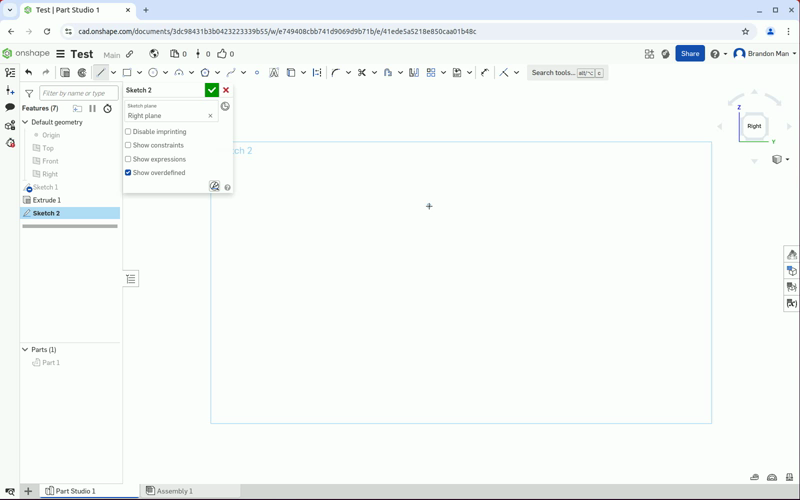
key_down(shift)
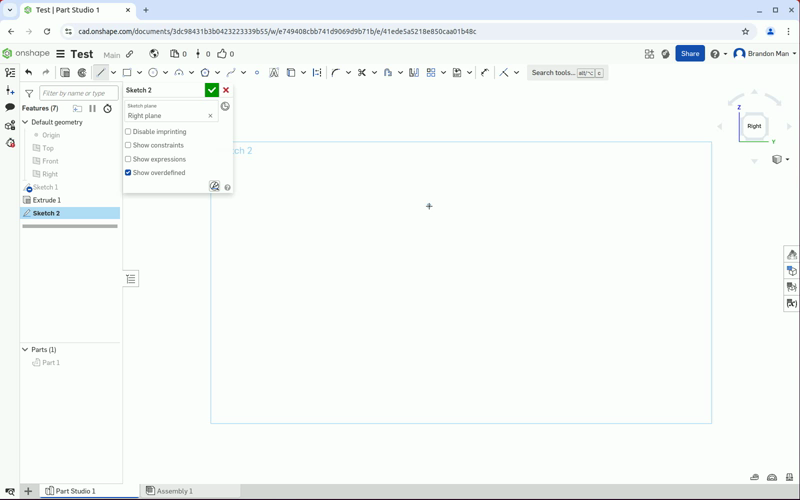
mouse_move(492, 205)
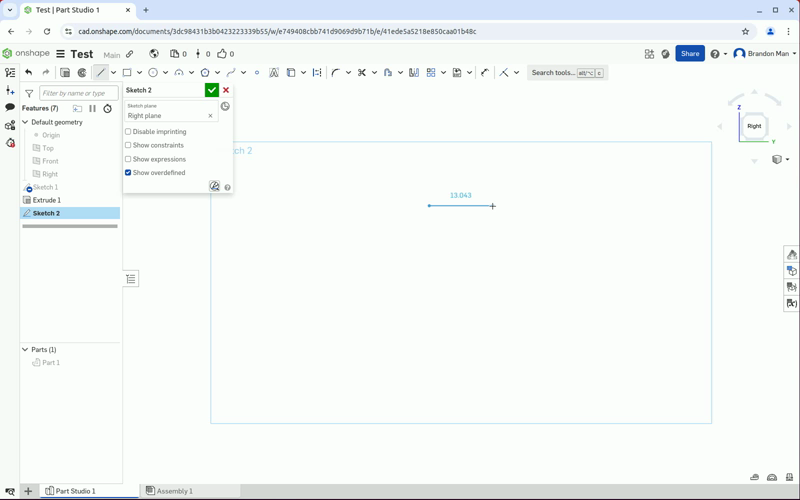
click(492, 205)
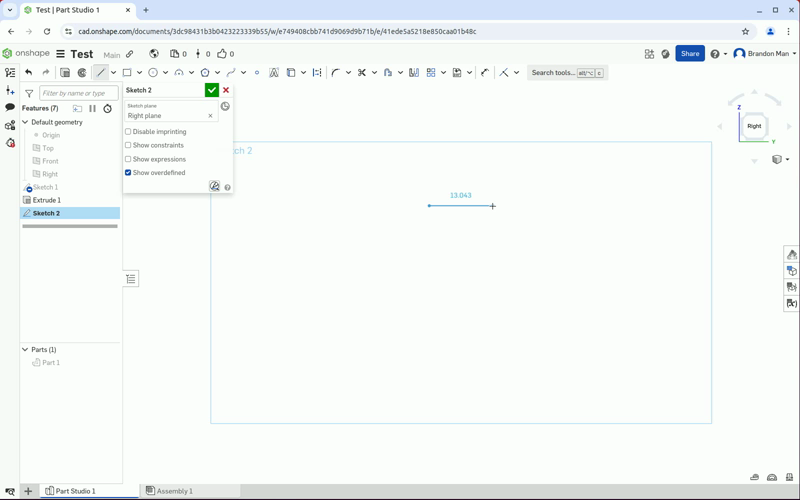
key_up(shift)
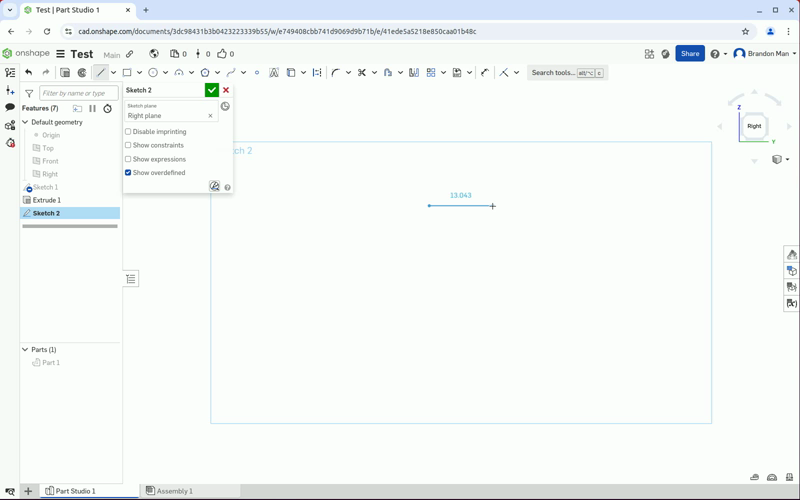
key_down(shift)
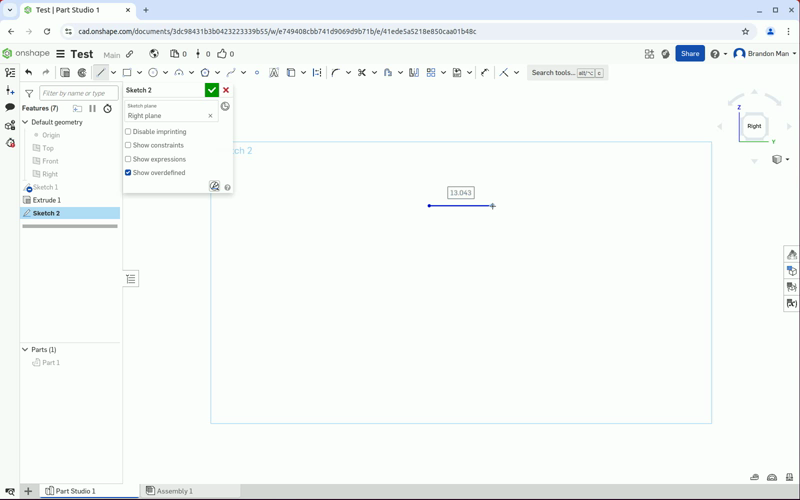
mouse_move(522, 205)
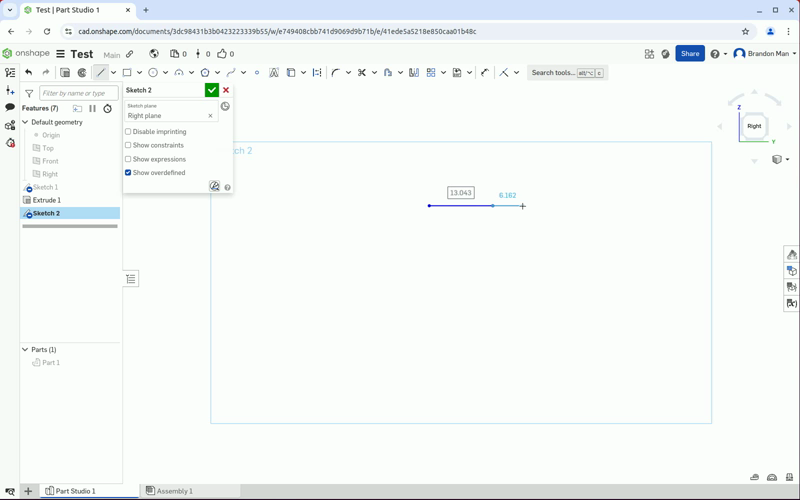
mouse_move(472, 182)
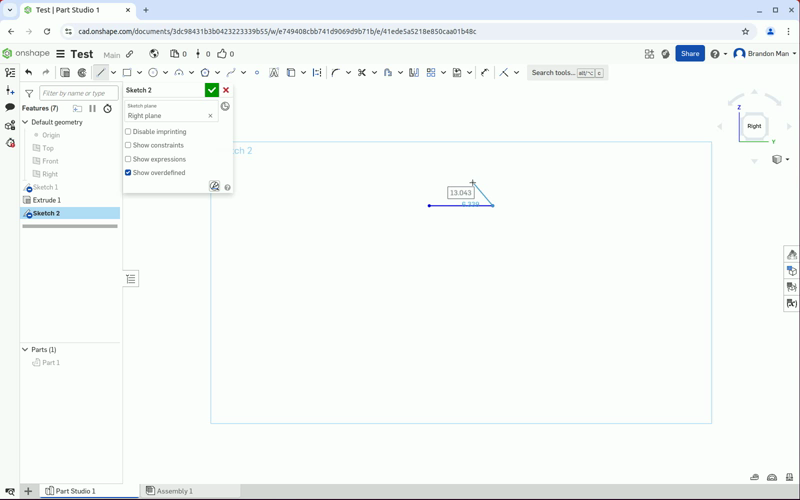
click(472, 182)
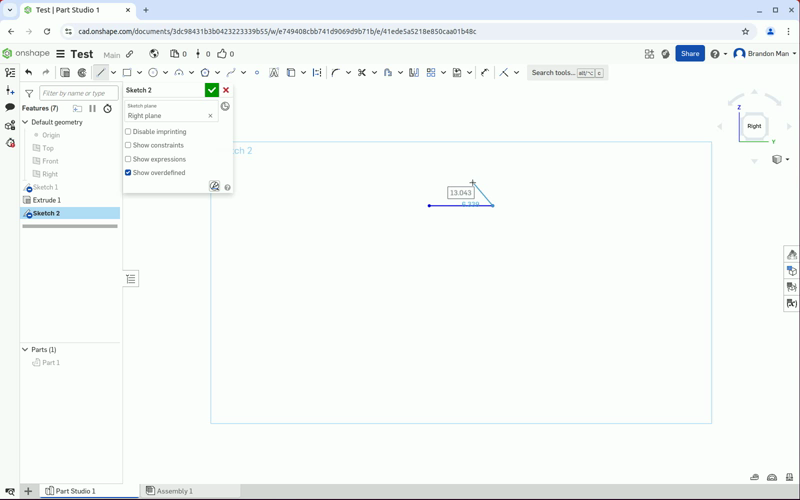
key_up(shift)
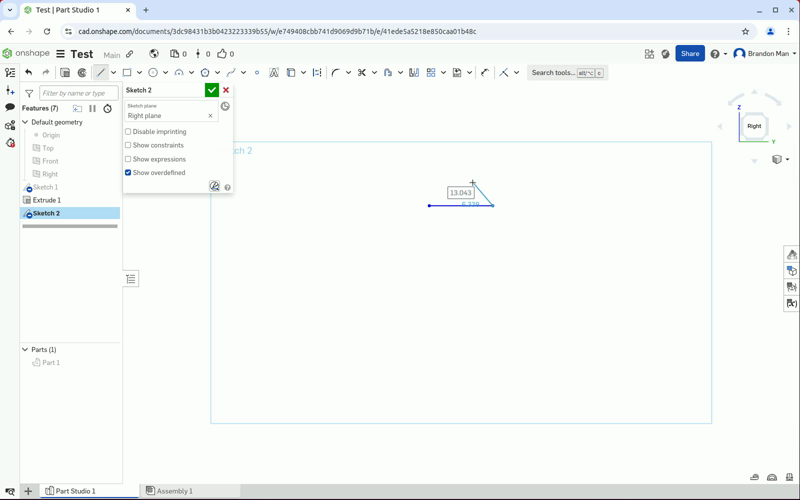
key_down(shift)
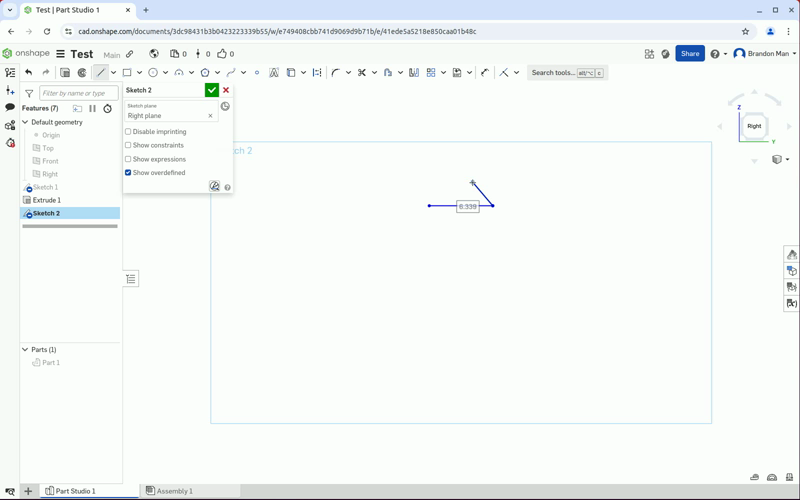
mouse_move(502, 182)
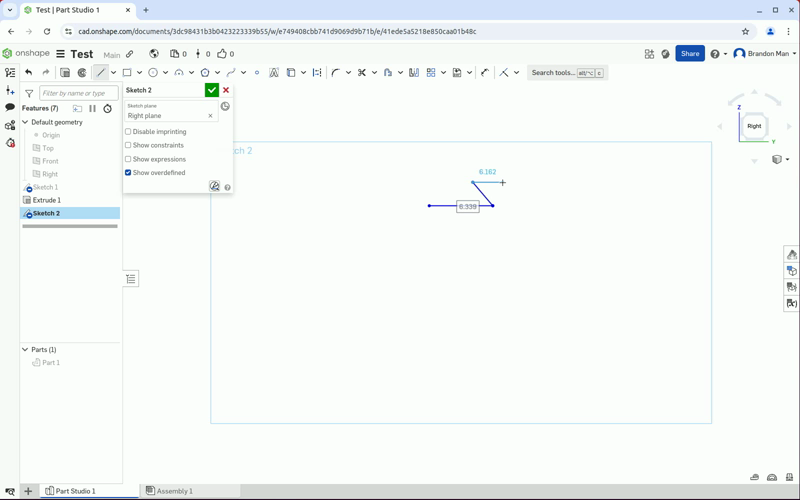
mouse_move(472, 169)
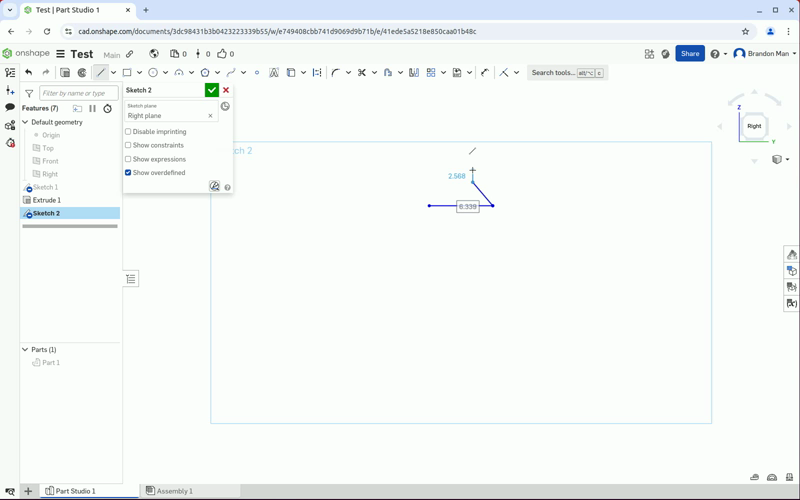
click(472, 169)
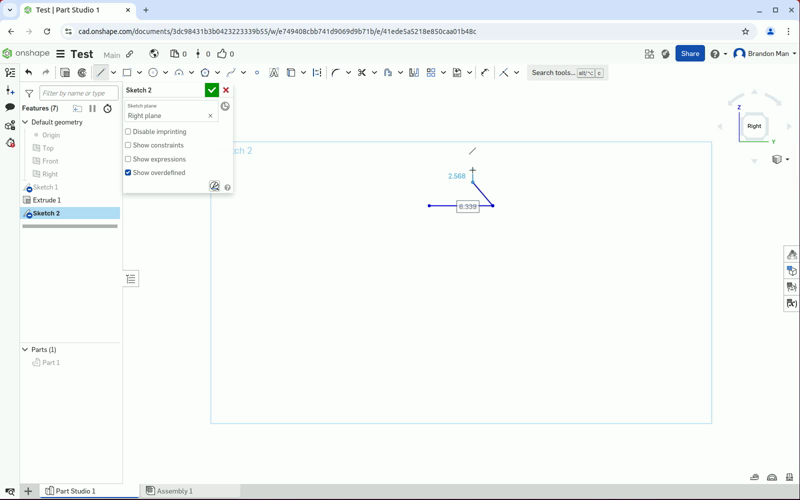
key_up(shift)
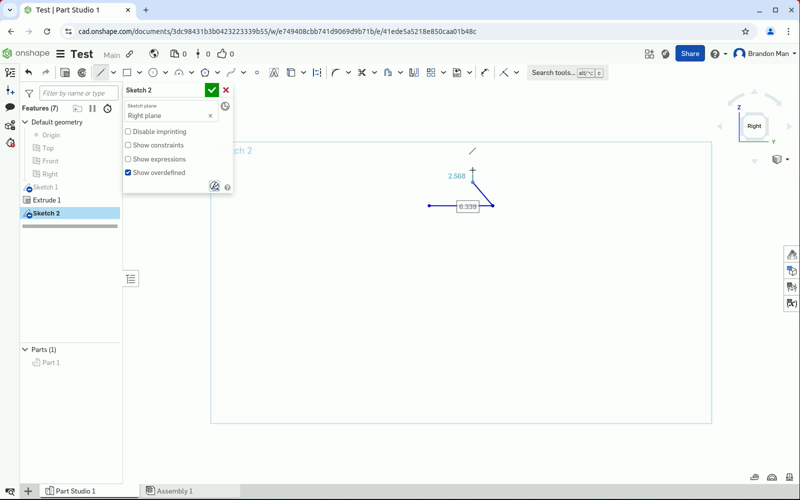
key_down(shift)
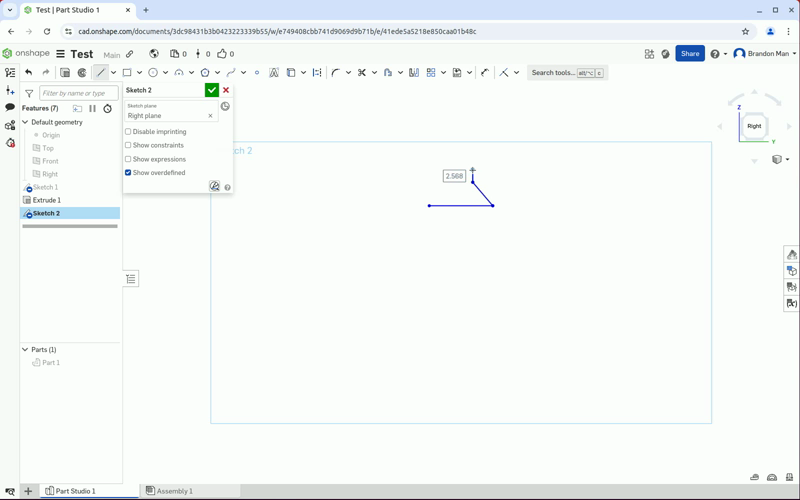
mouse_move(502, 169)
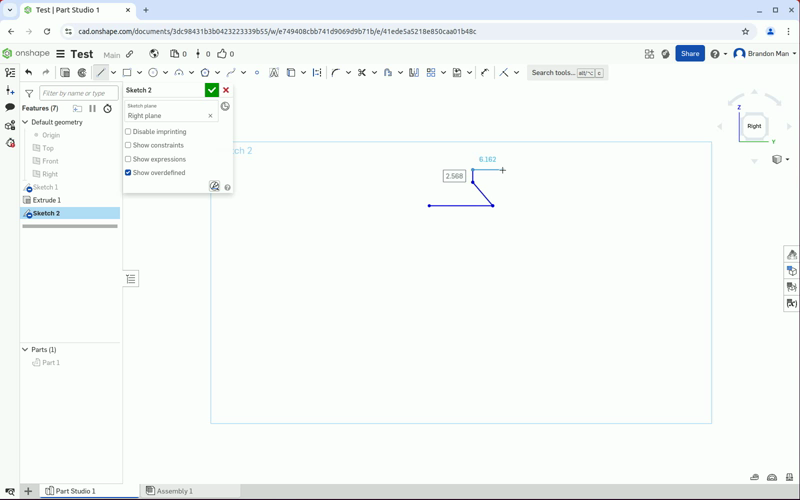
mouse_move(461, 169)
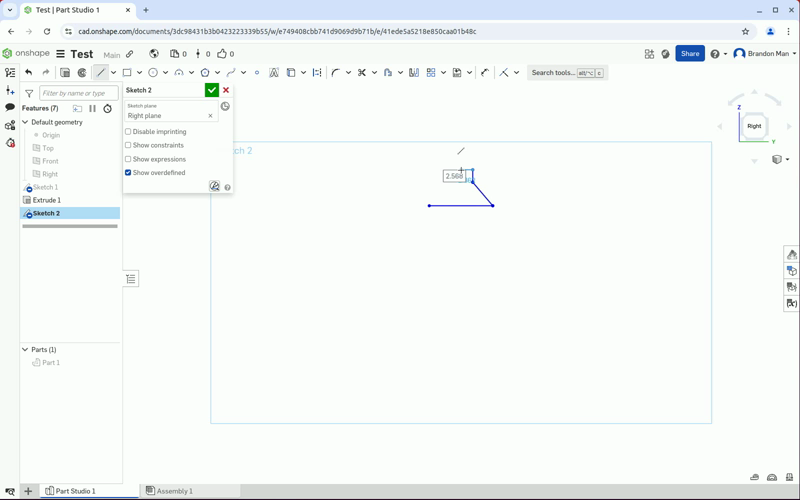
click(461, 169)
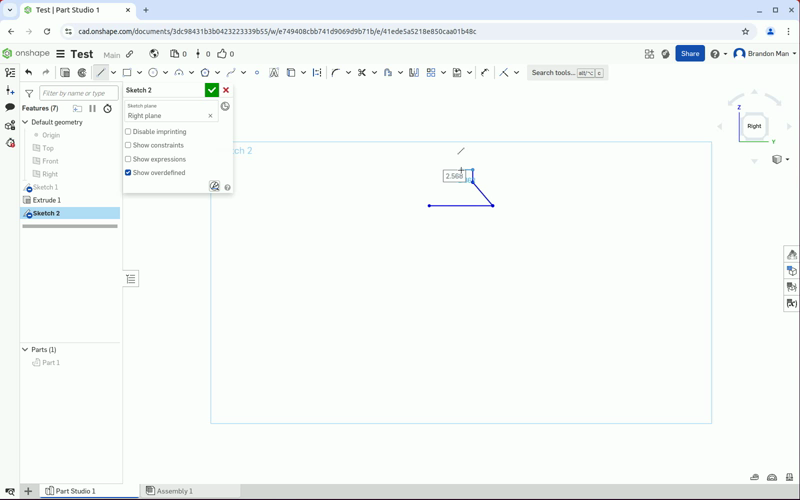
key_up(shift)
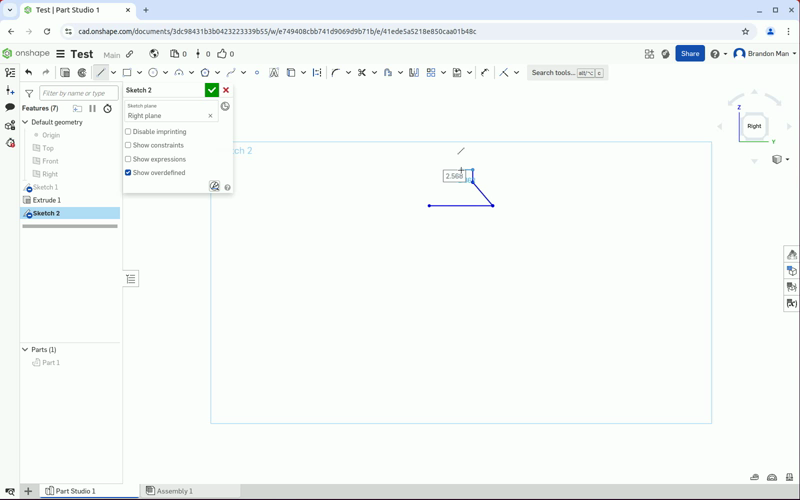
key_down(shift)
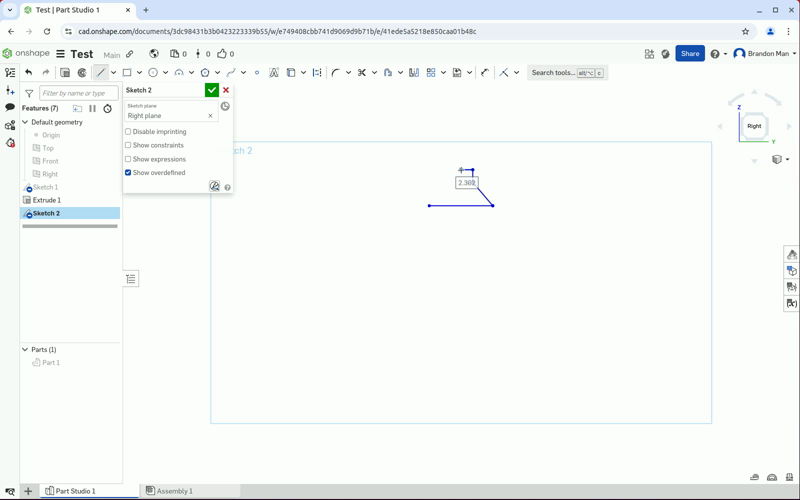
mouse_move(491, 169)
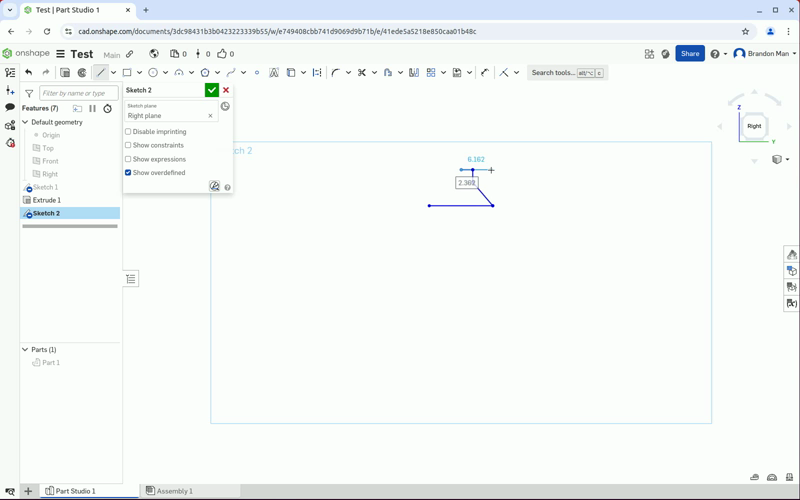
mouse_move(449, 169)
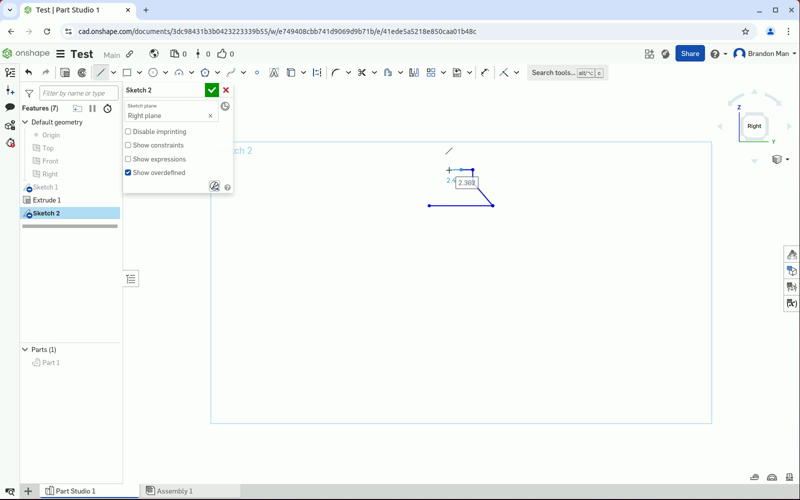
click(449, 169)
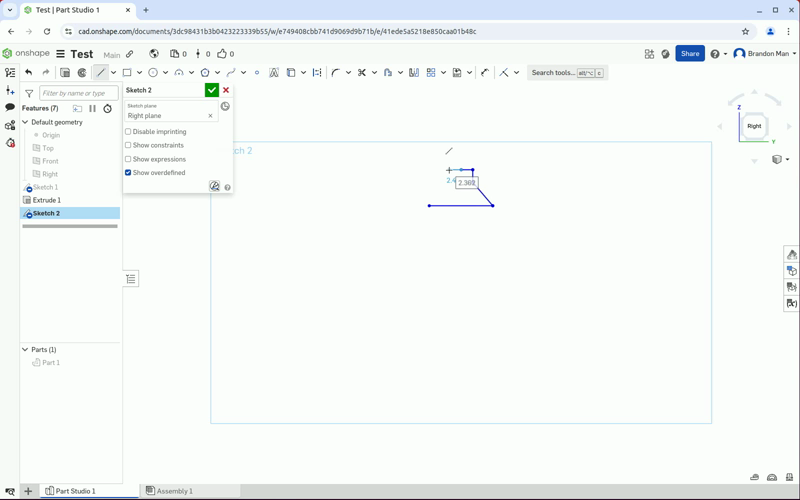
key_up(shift)
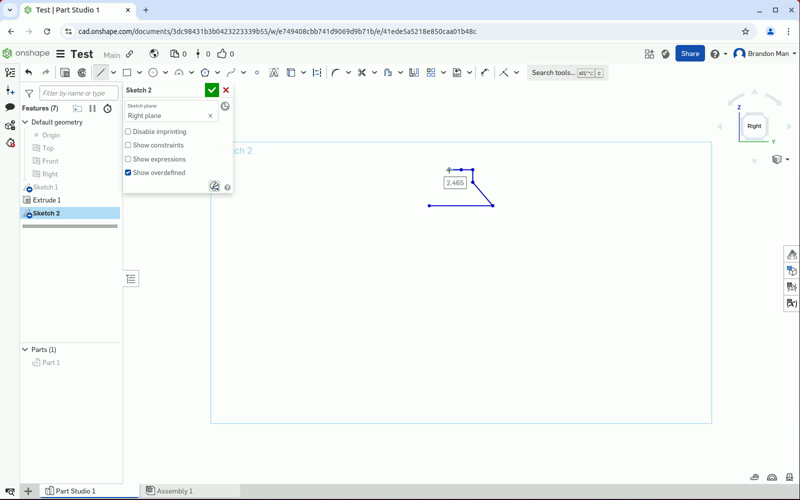
key_down(shift)
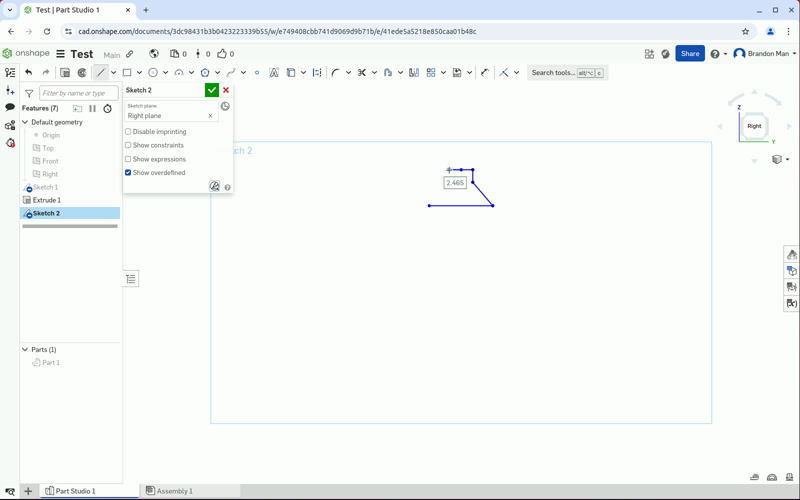
mouse_move(479, 169)
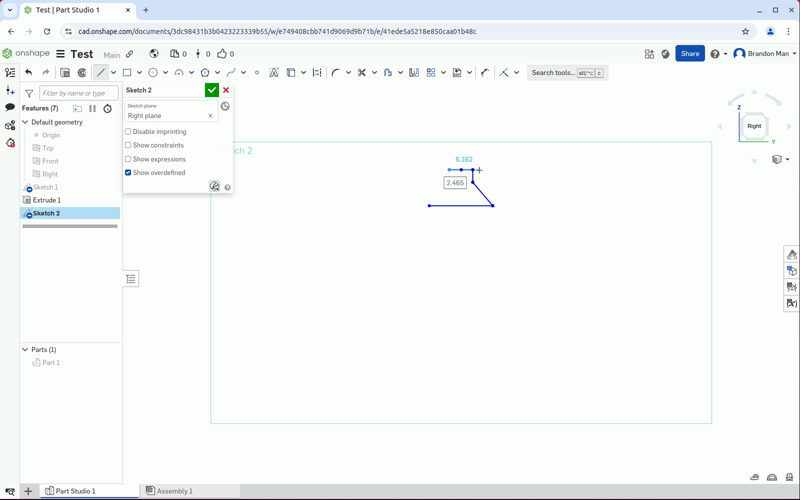
mouse_move(449, 182)
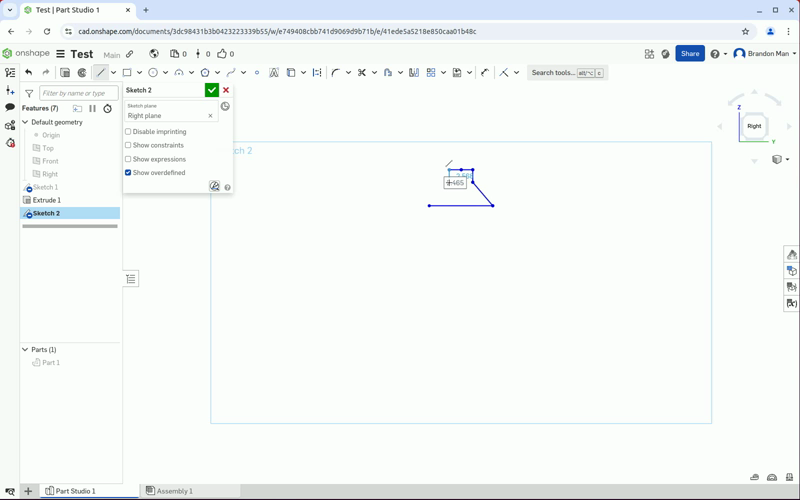
click(449, 182)
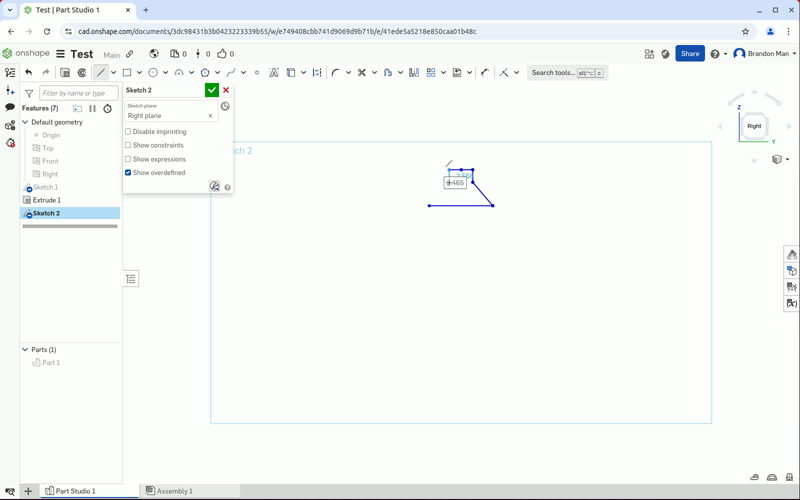
key_up(shift)
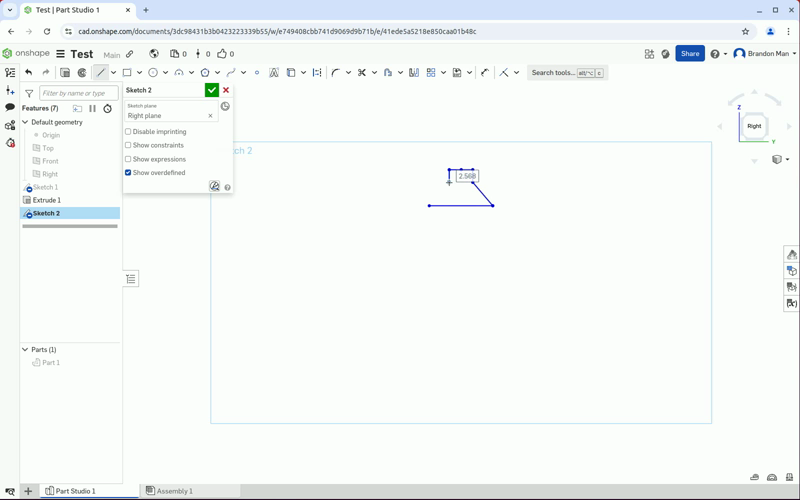
mouse_move(479, 182)
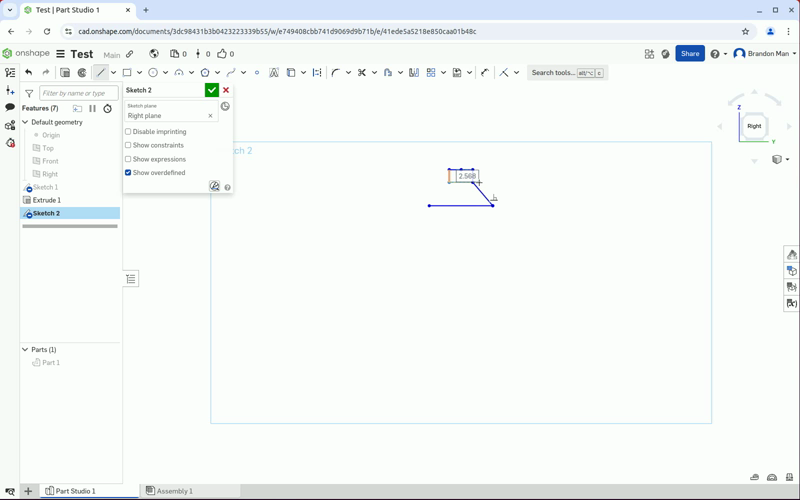
key_down(shift)
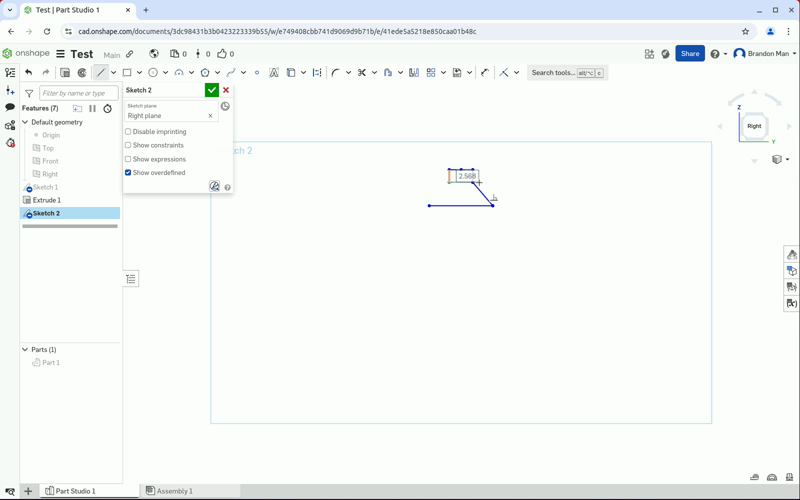
mouse_move(429, 205)
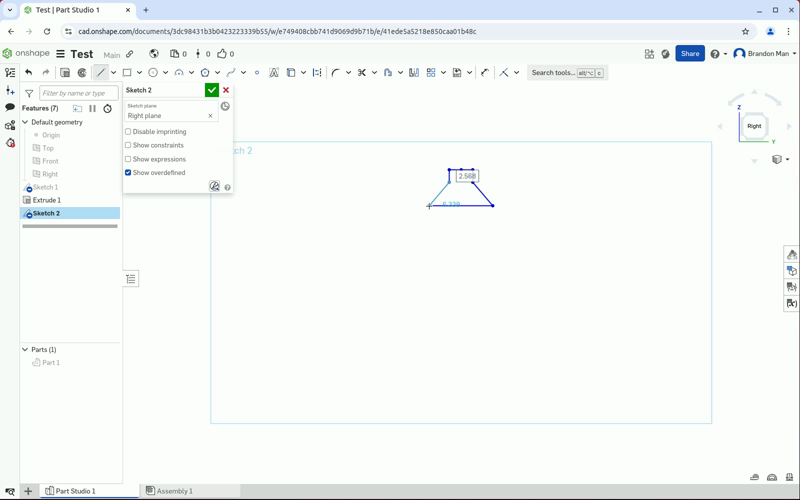
key_up(shift)
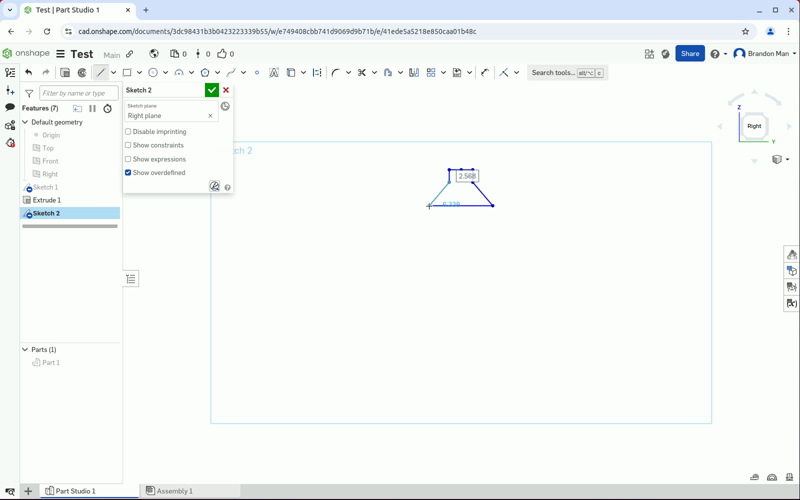
click(429, 205)
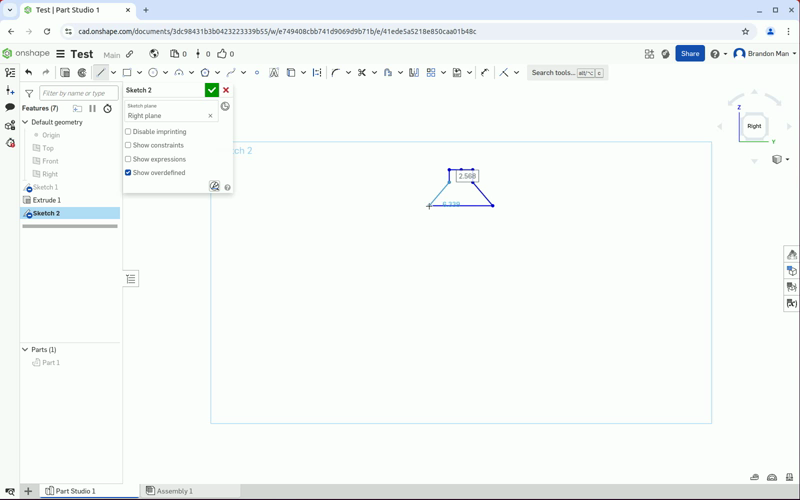
key(esc)
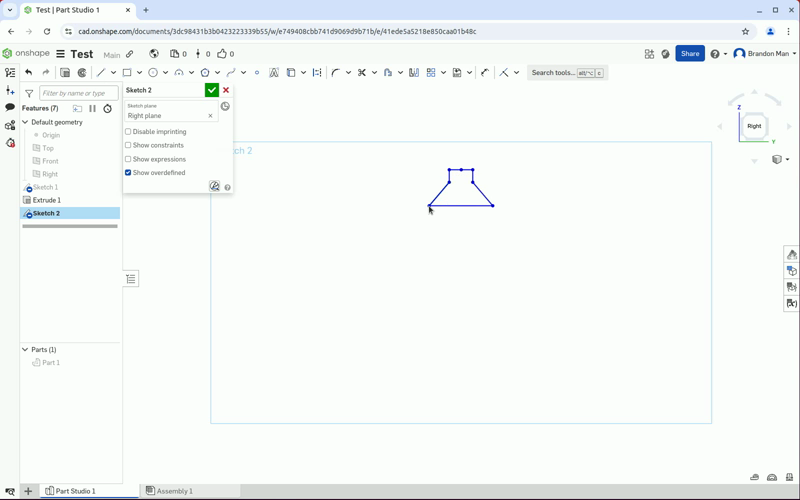
mouse_move(438, 199)
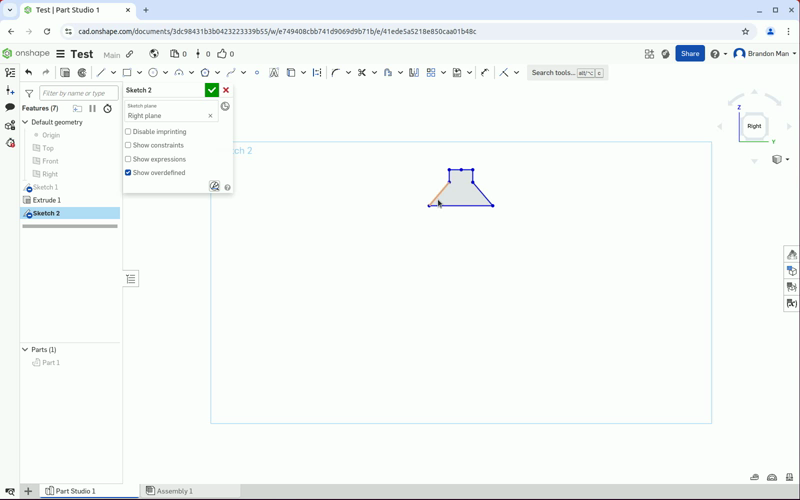
scroll(6)
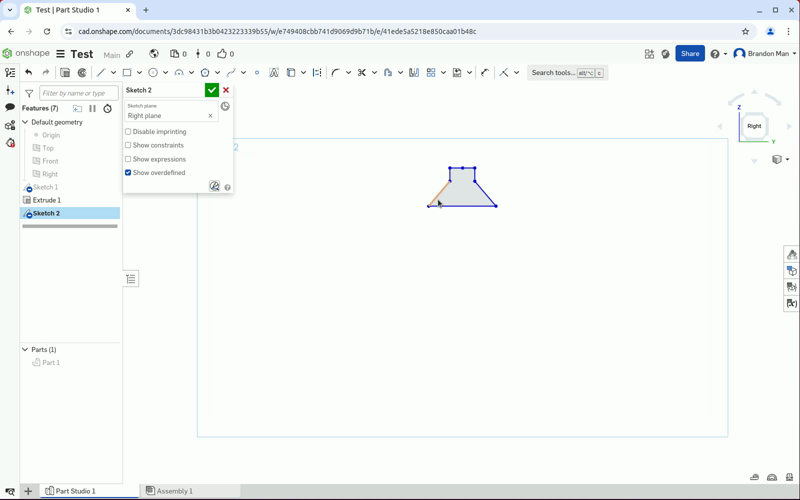
scroll(6)
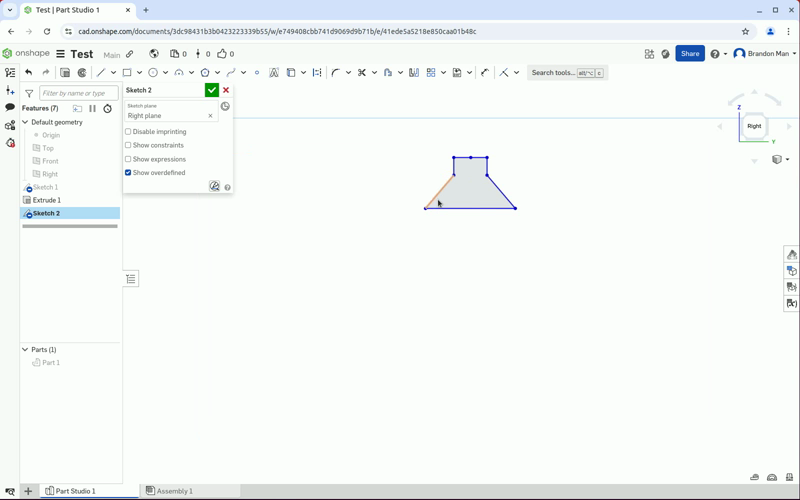
scroll(6)
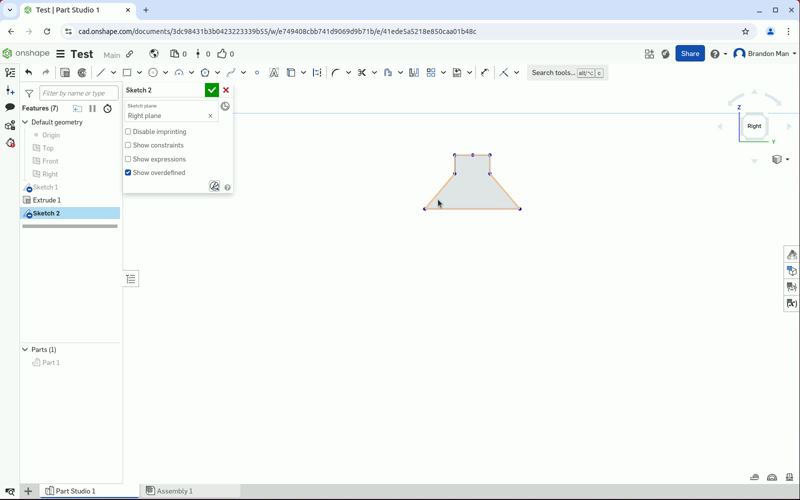
scroll(6)
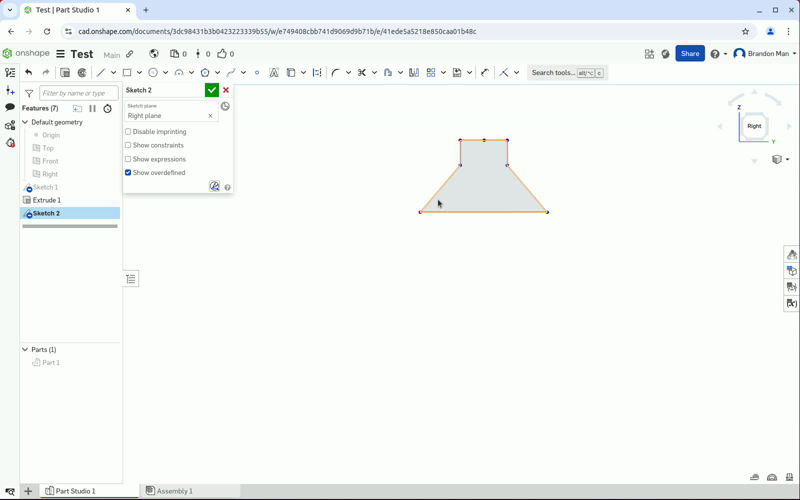
scroll(6)
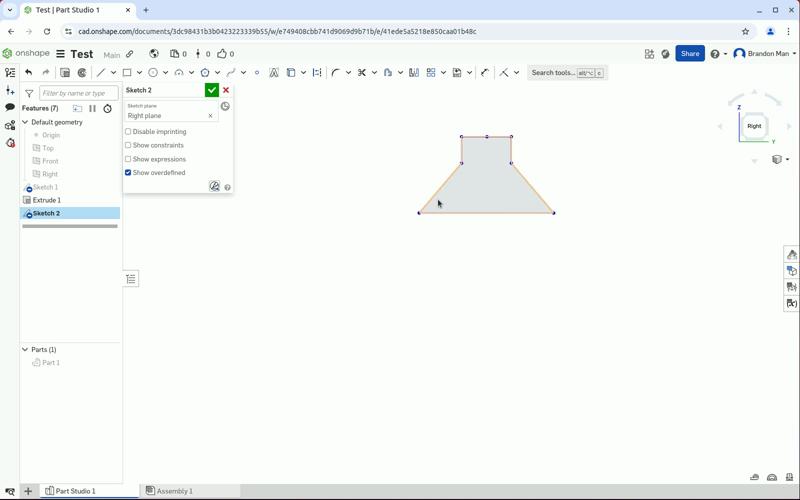
scroll(6)
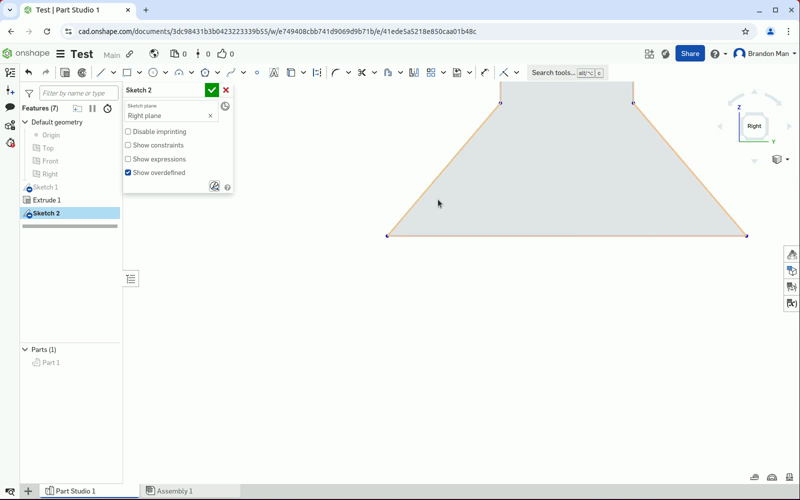
scroll(6)
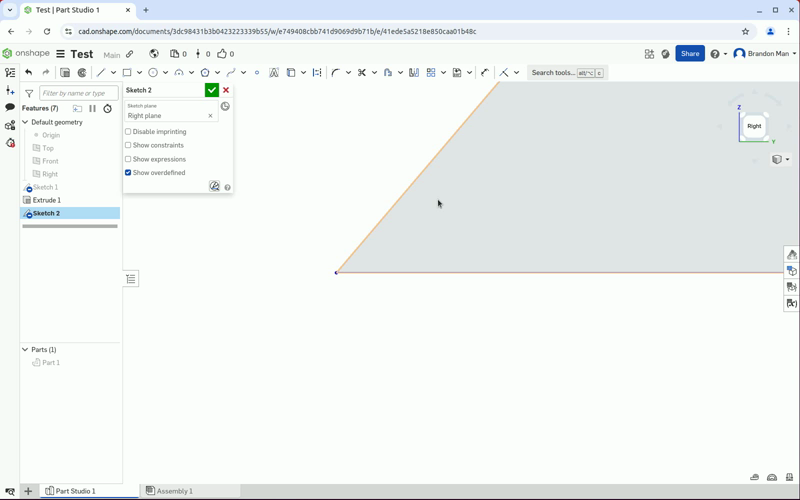
click(438, 199)
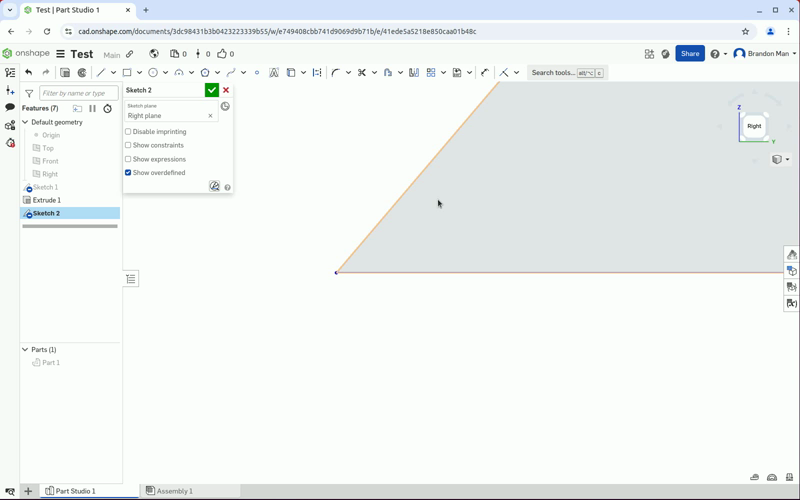
scroll(-6)
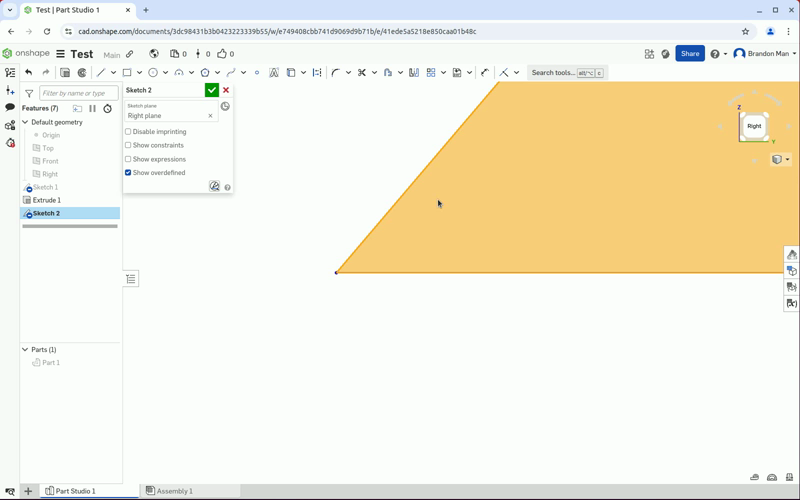
scroll(-6)
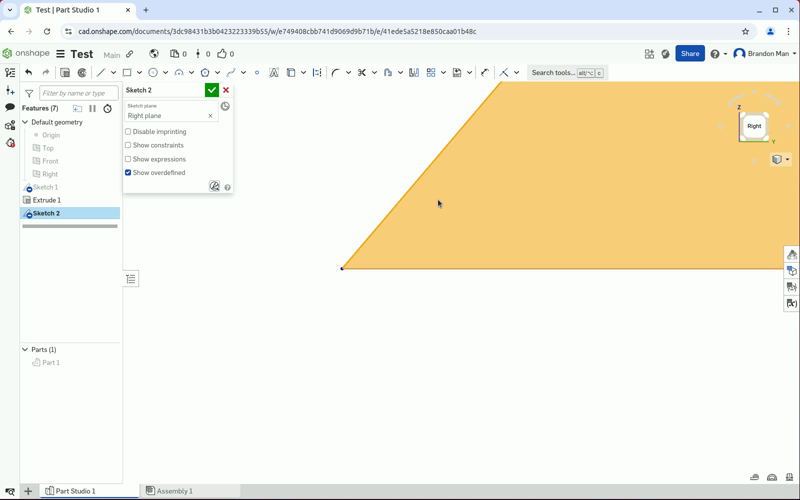
scroll(-6)
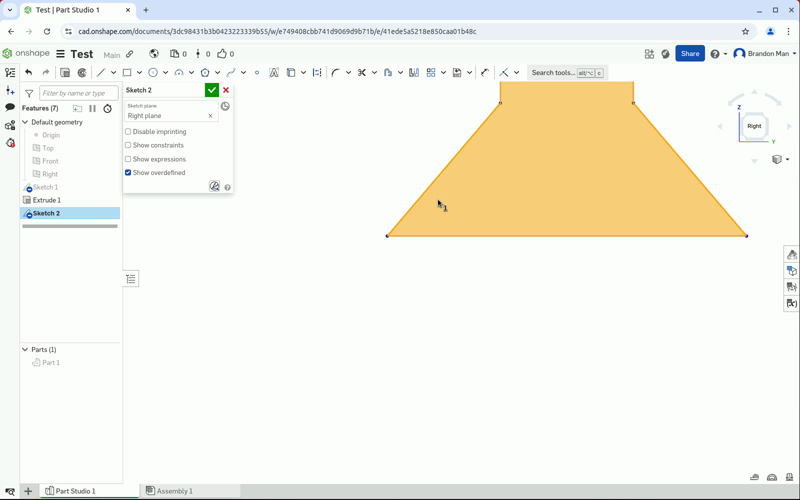
scroll(-6)
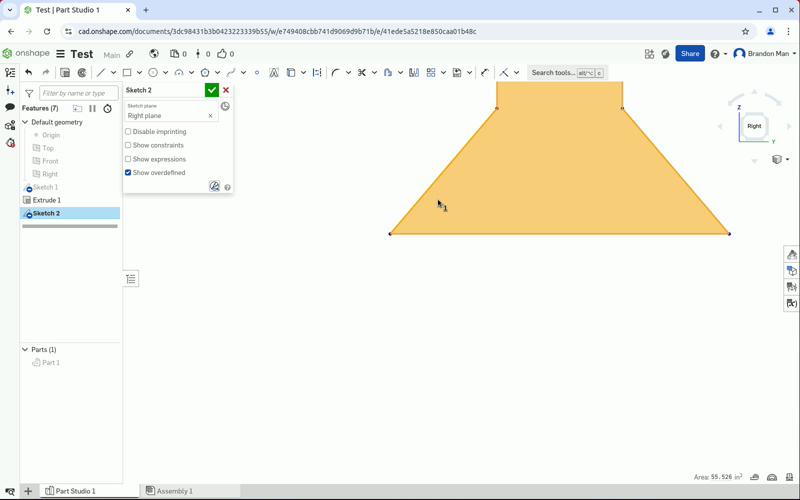
scroll(-6)
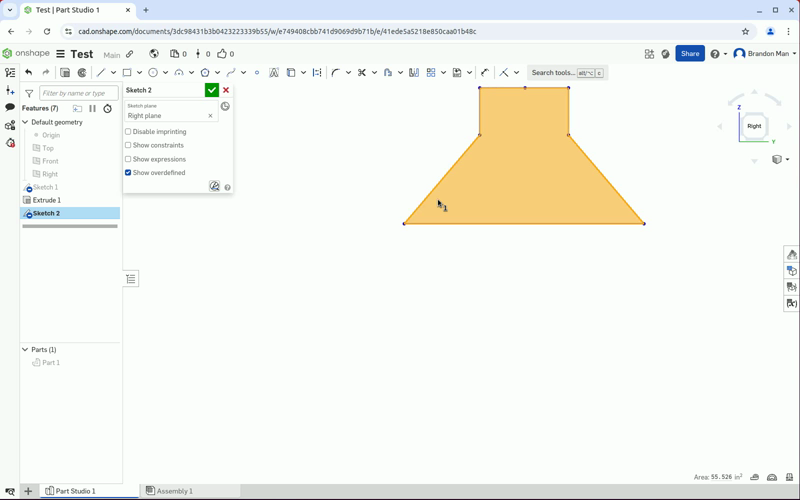
scroll(-6)
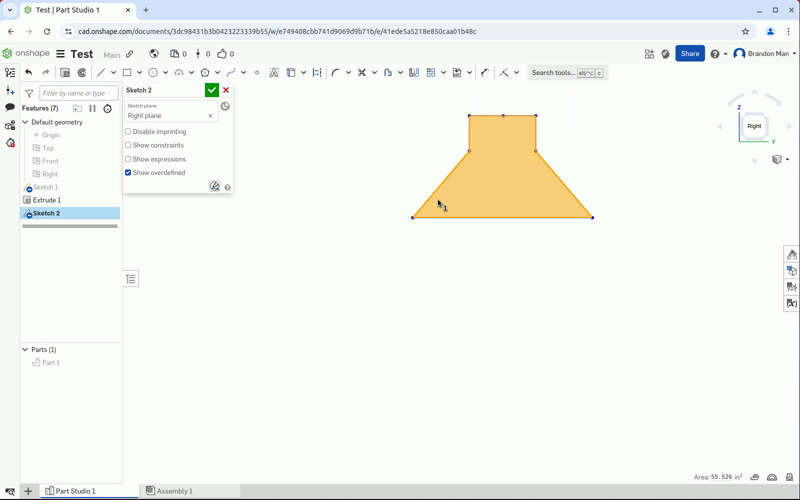
scroll(-6)
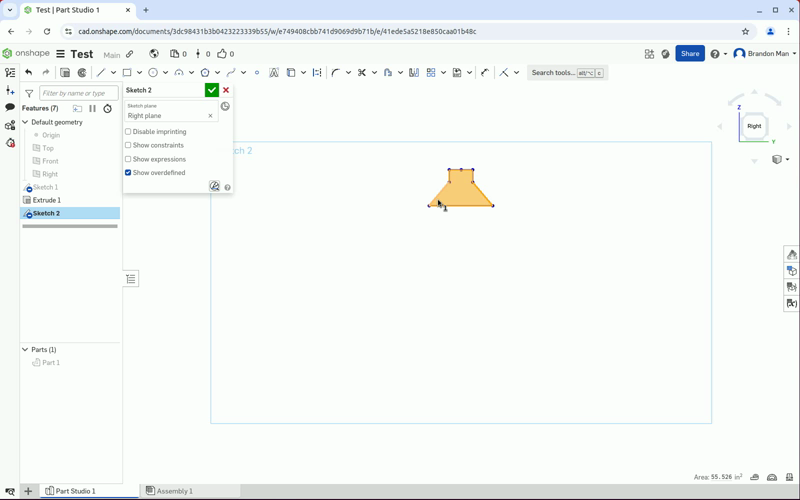
mouse_move(73, 352)
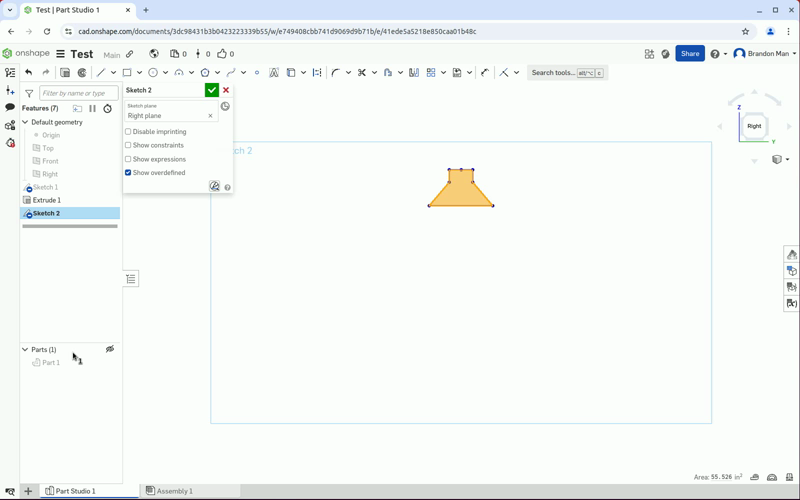
key(shift+y)
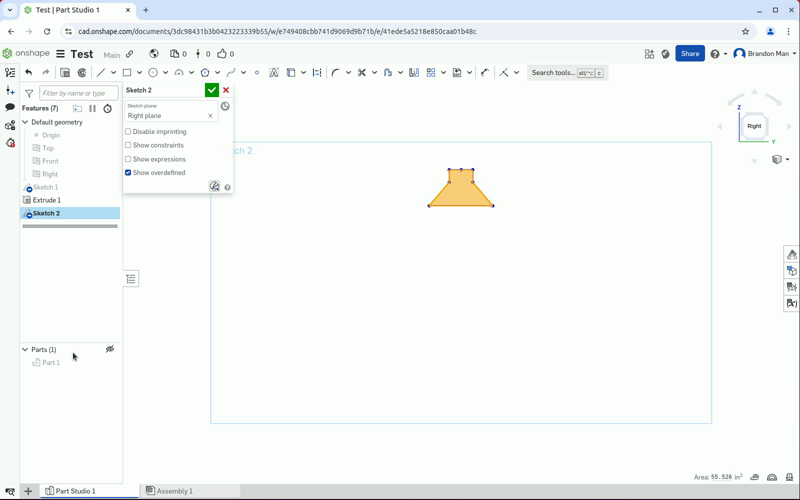
key(shift+e)
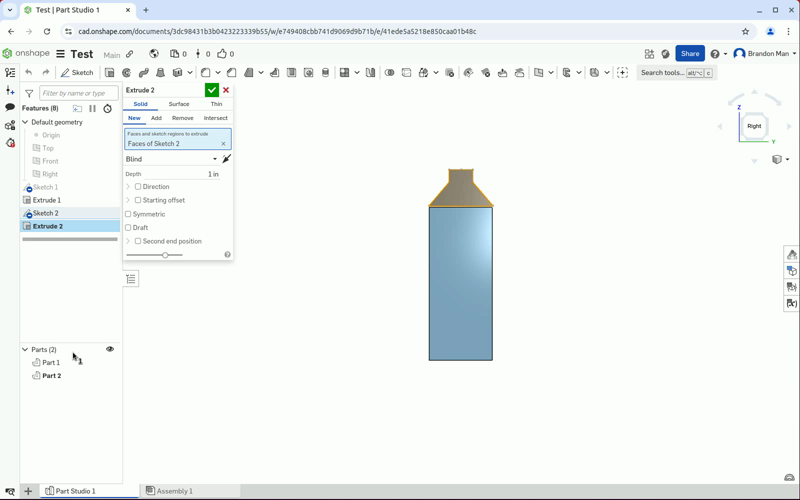
mouse_move(143, 106)
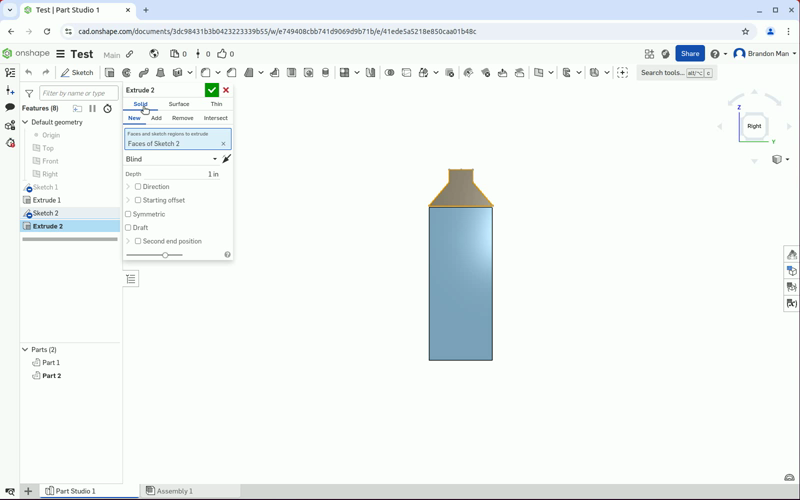
click(143, 106)
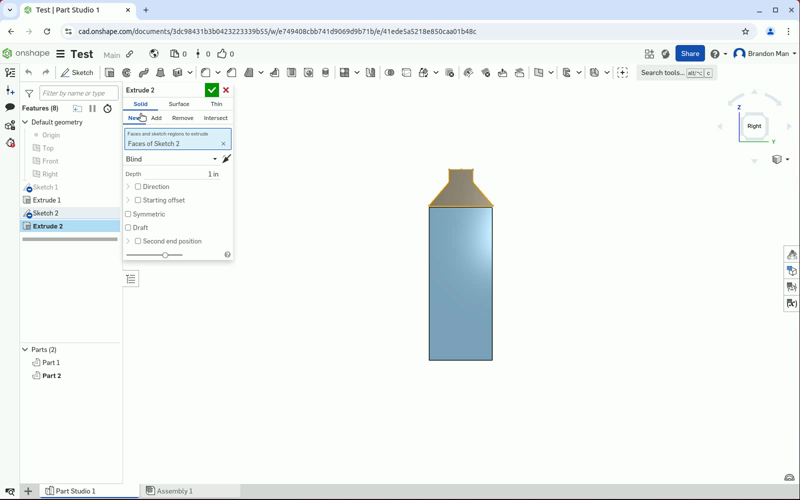
mouse_move(137, 120)
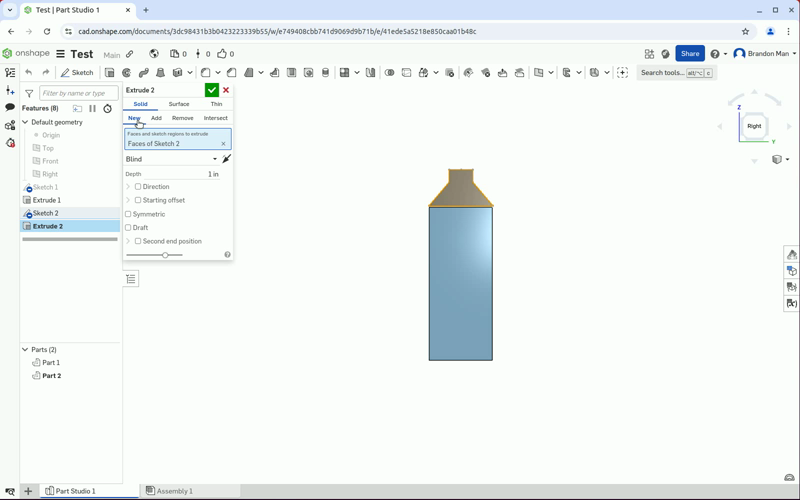
click(137, 120)
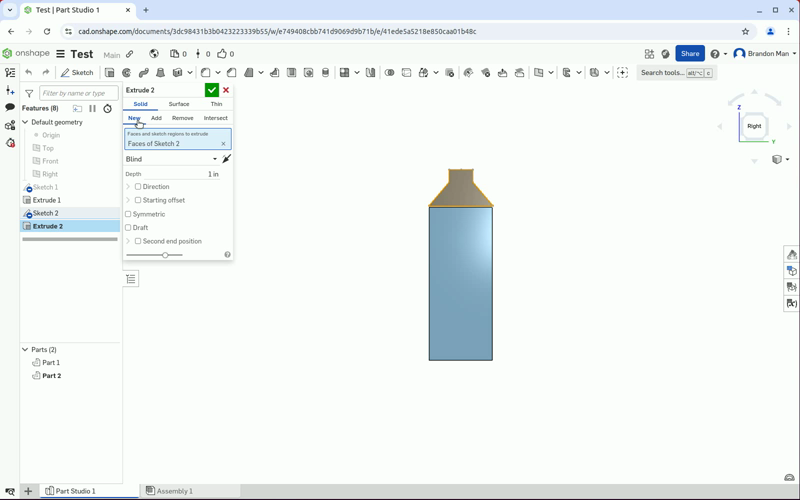
key(tab, 4)
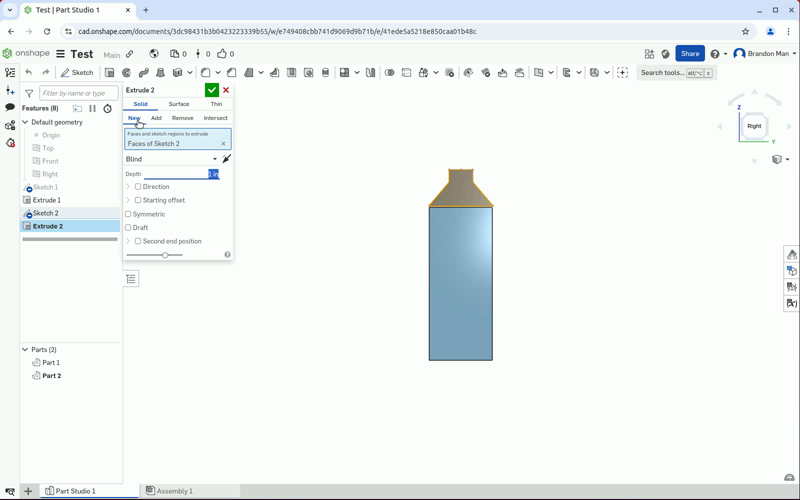
text(20.22)
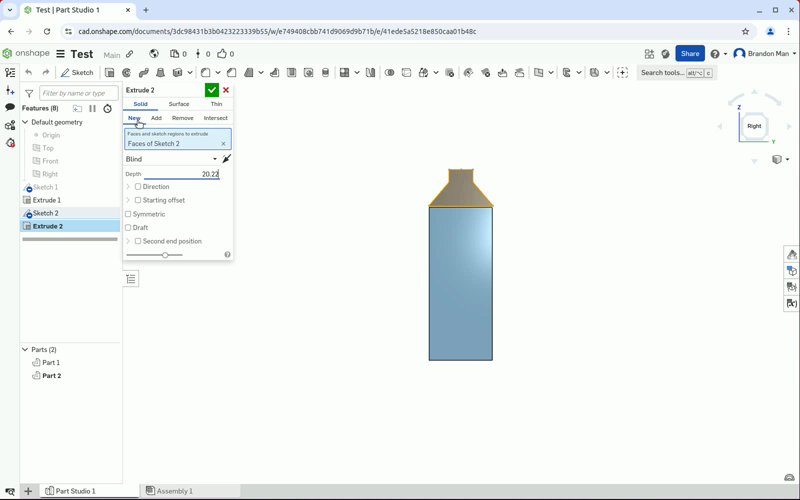
key(tab, 3)
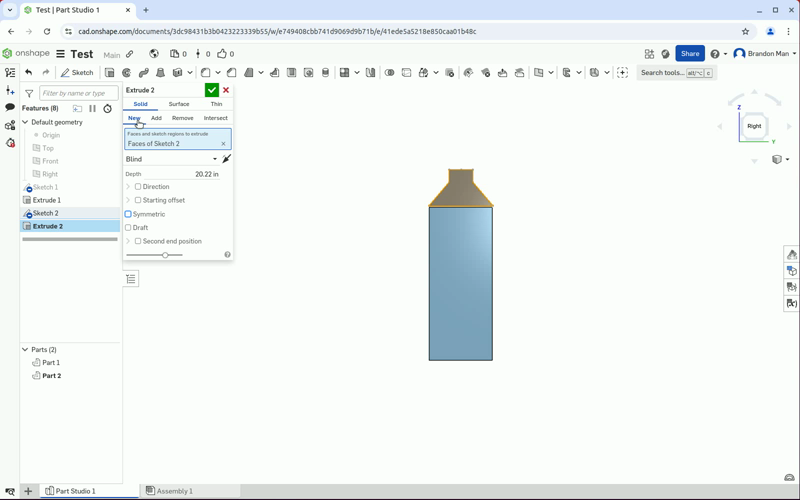
key(space)
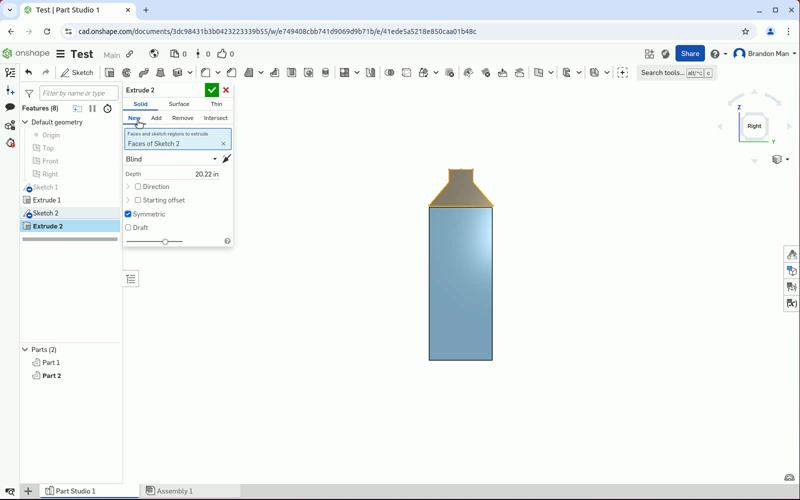
key(enter)
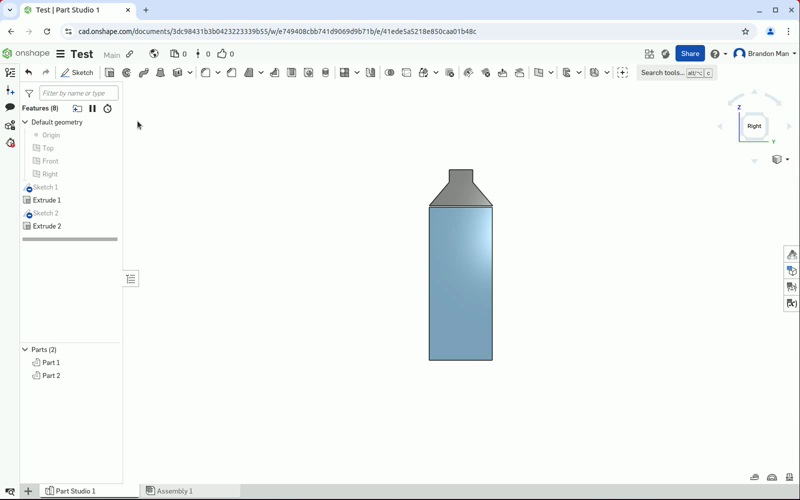
key(shift+h)
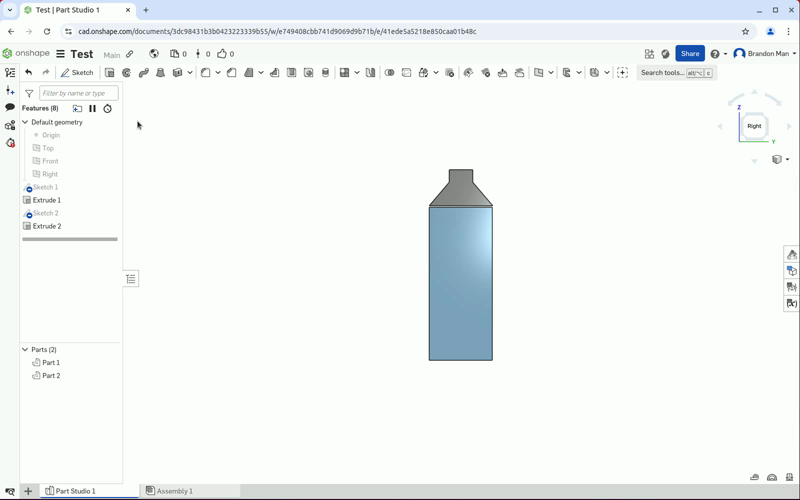
key(shift+h)
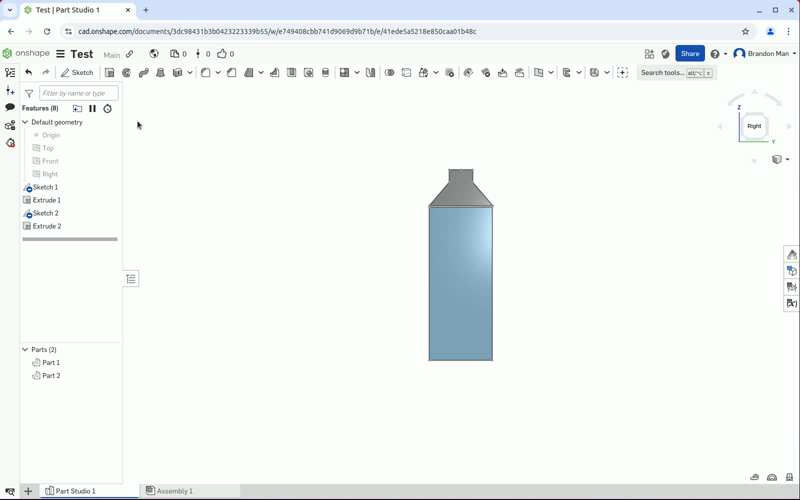
key(shift+7)
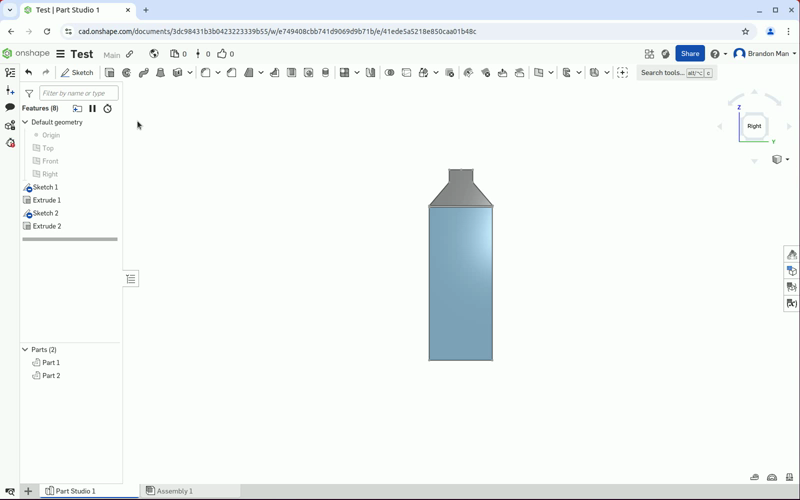
key(right, 2)
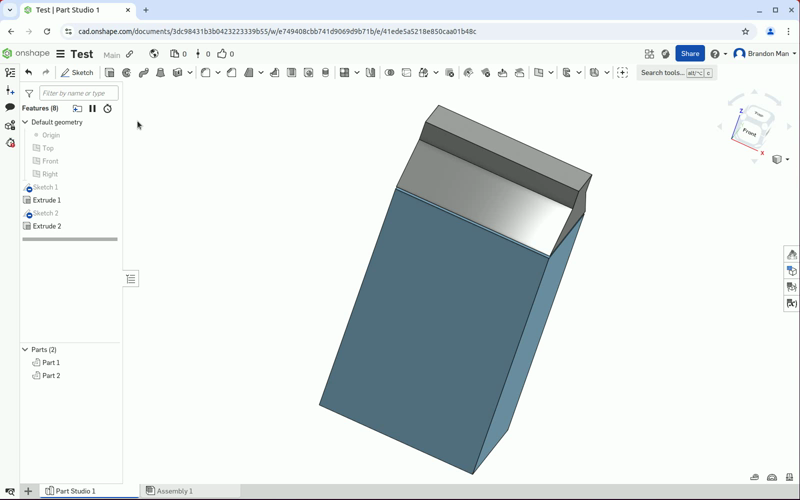
key(down, 2)
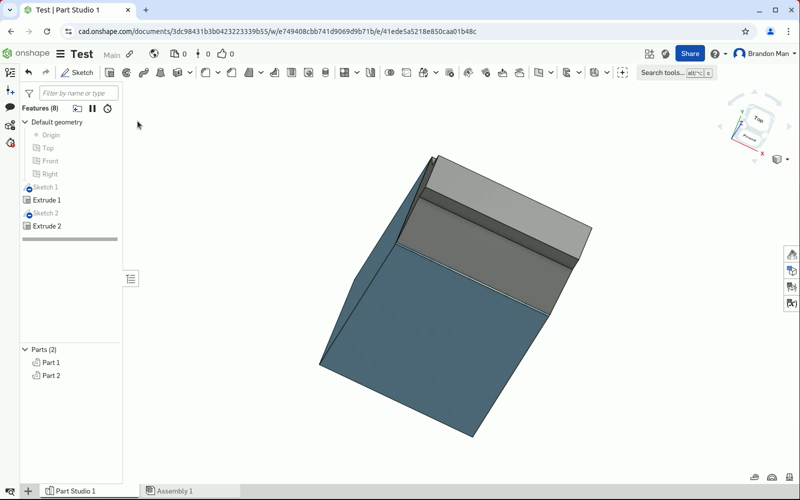
key(up, 2)
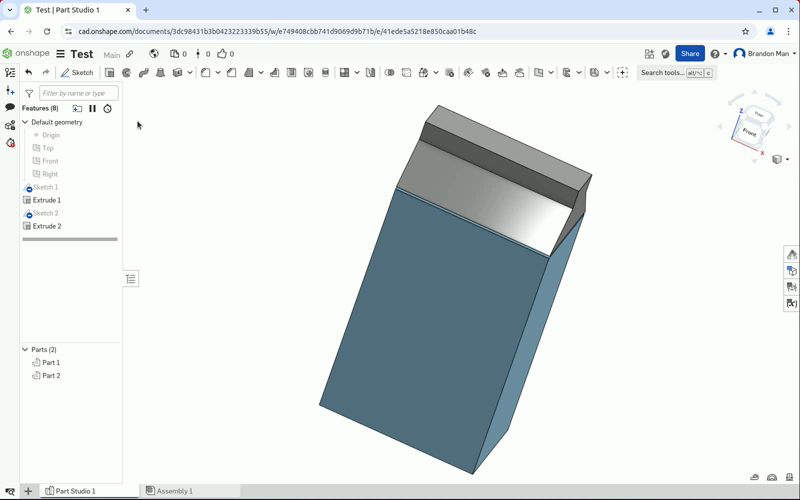
key(left, 2)
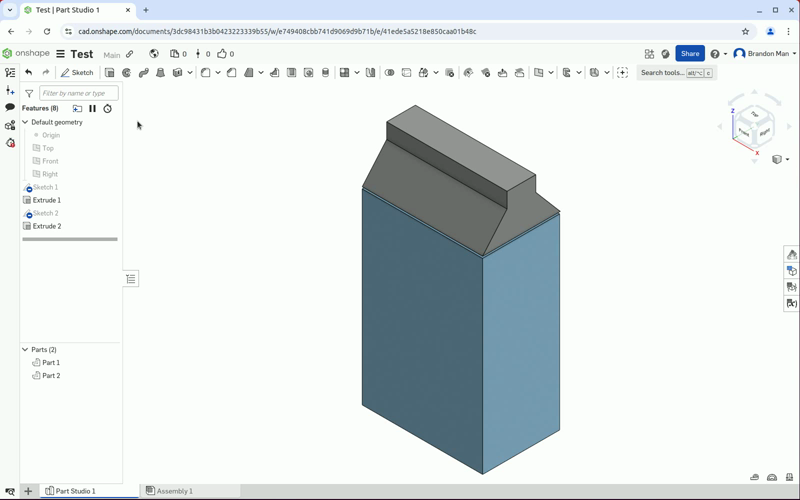
mouse_move(73, 189)
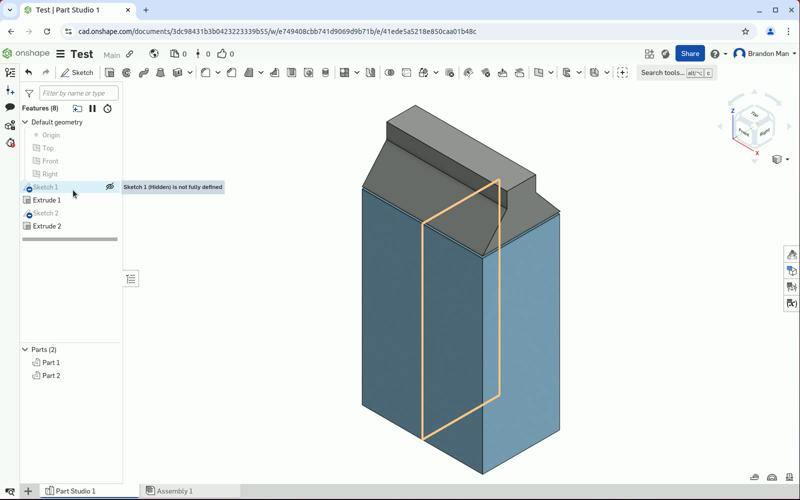
click(73, 189)